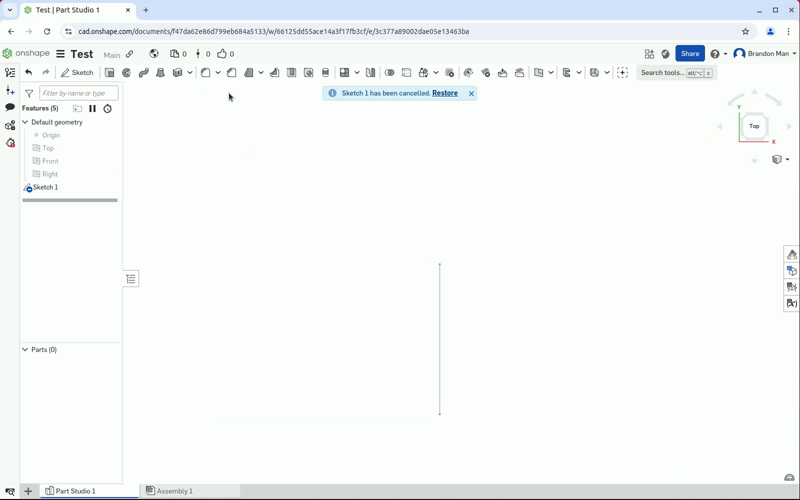
key(shift+h)
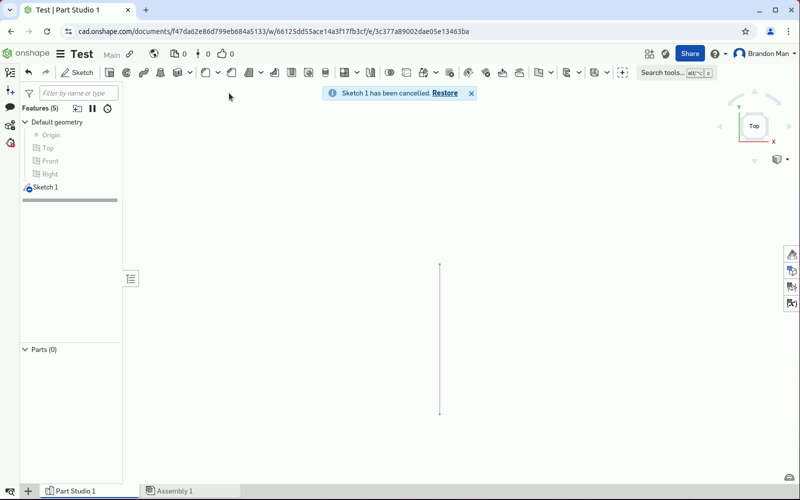
key(shift+s)
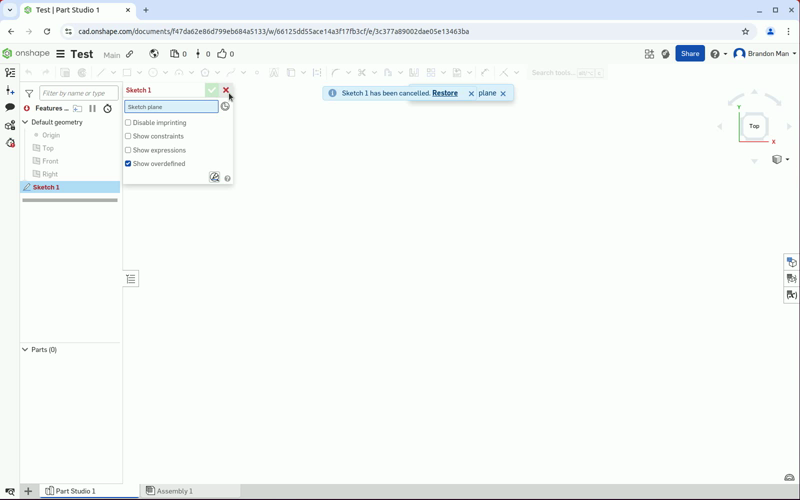
mouse_move(73, 150)
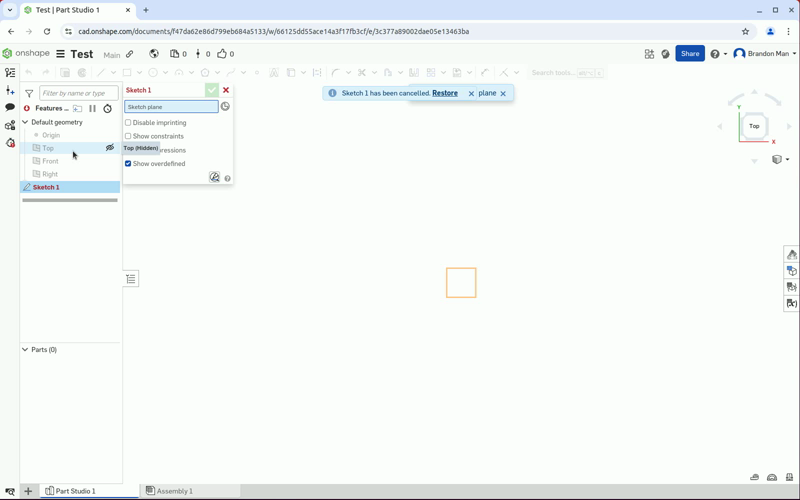
click(73, 150)
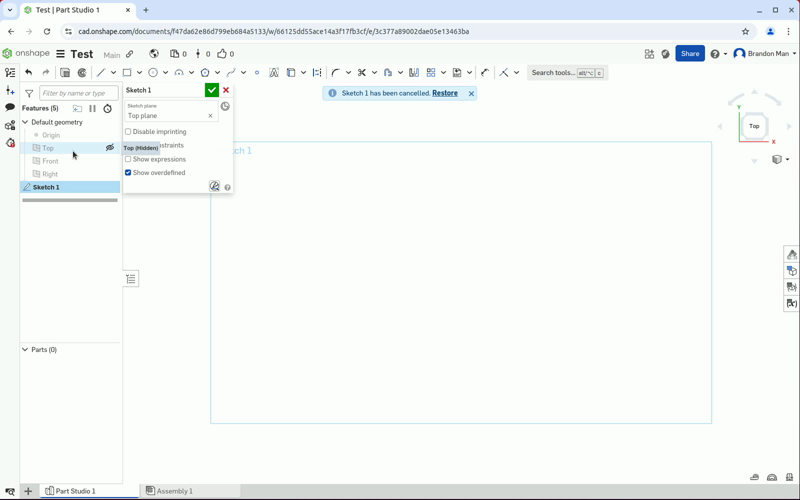
mouse_move(73, 352)
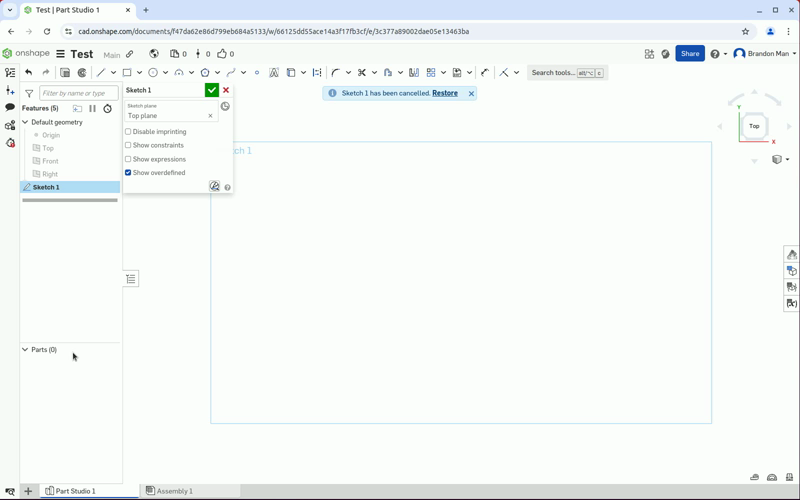
key(y)
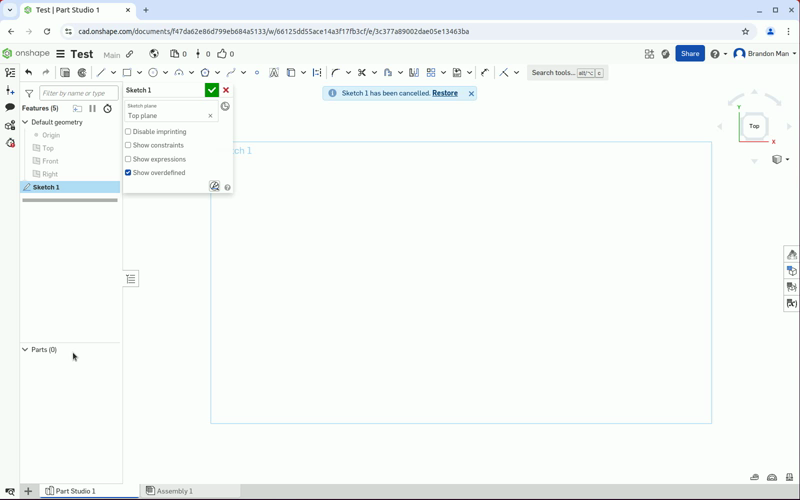
key(l)
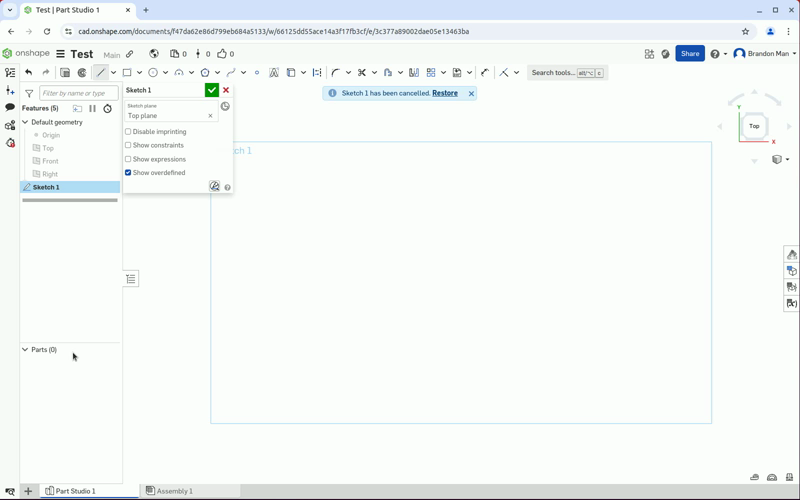
key_down(shift)
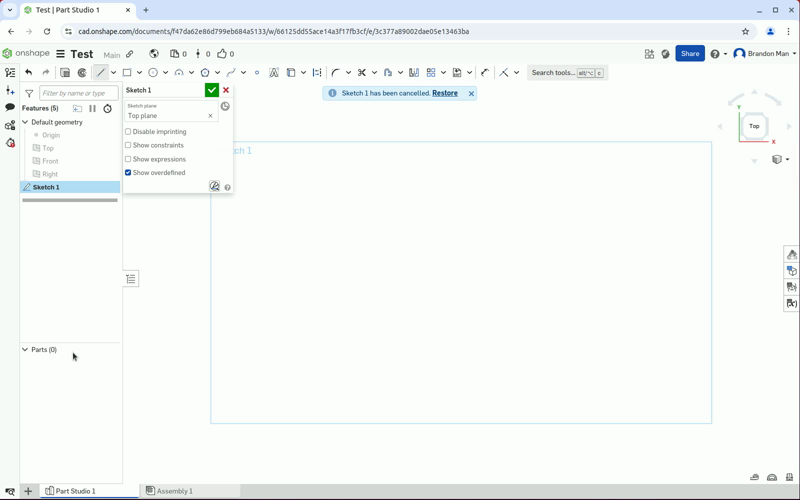
mouse_move(348, 359)
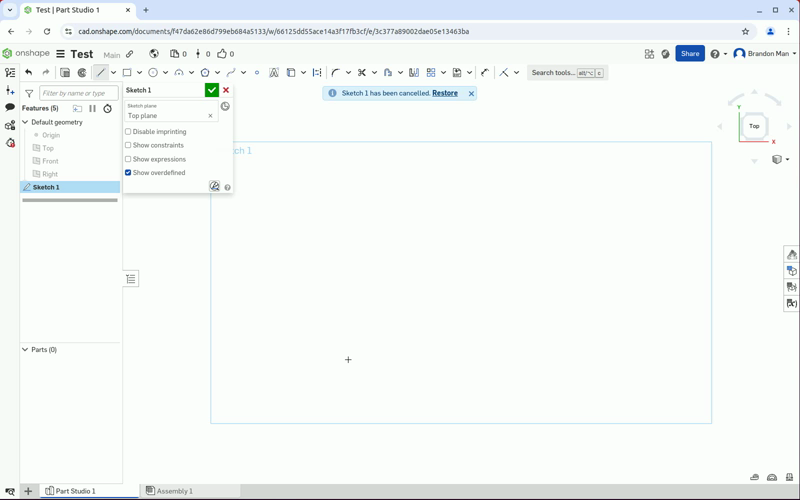
click(348, 359)
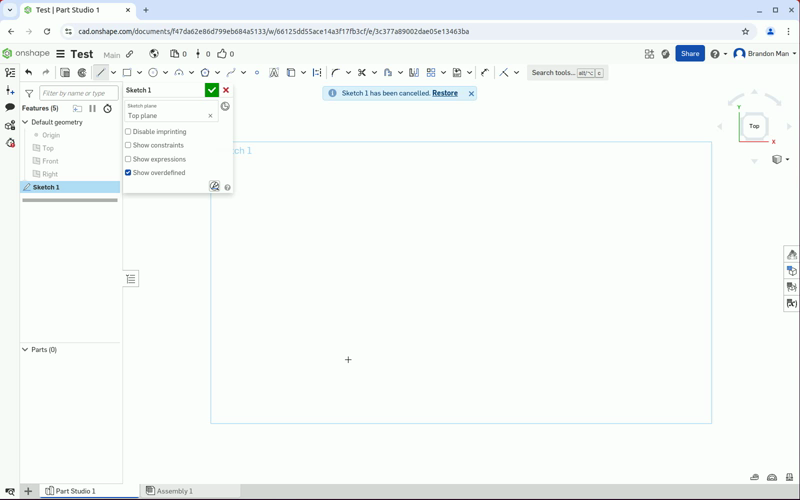
key_up(shift)
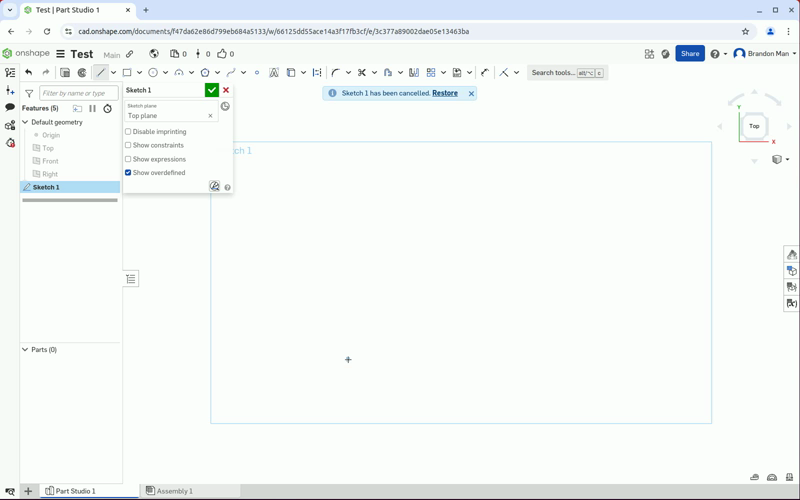
key_down(shift)
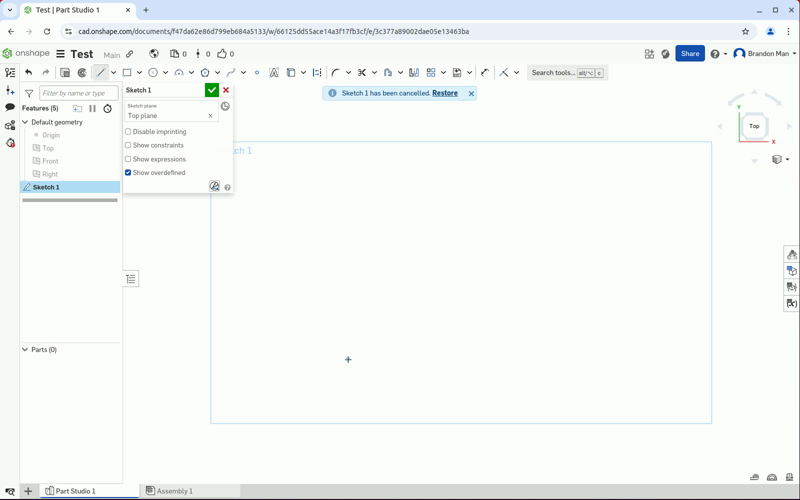
mouse_move(572, 359)
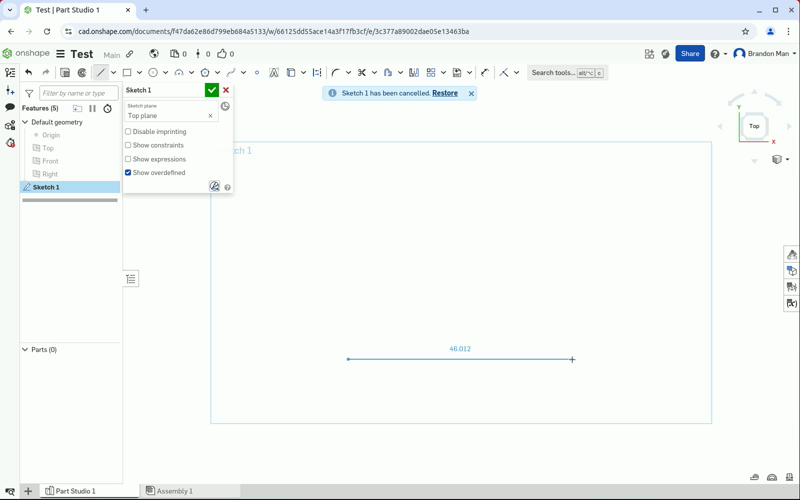
click(572, 359)
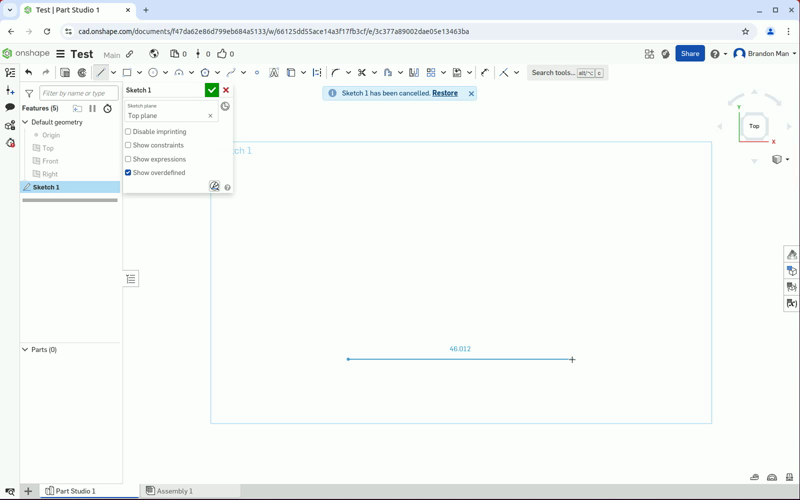
key_up(shift)
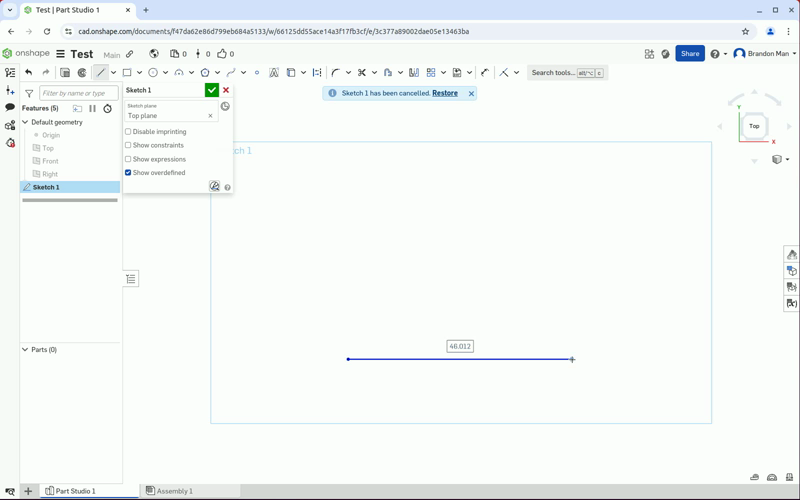
key_down(shift)
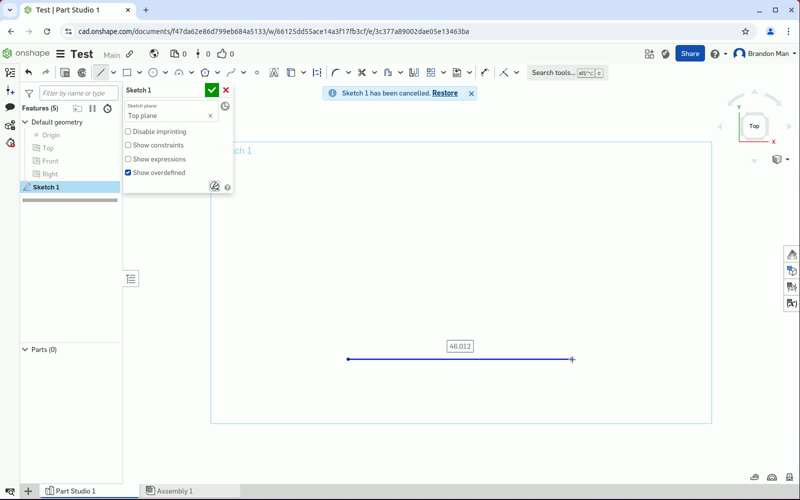
mouse_move(572, 206)
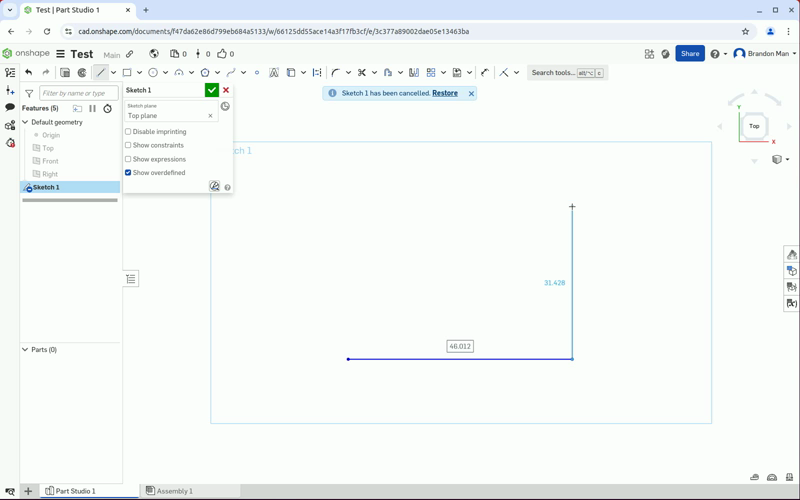
click(572, 206)
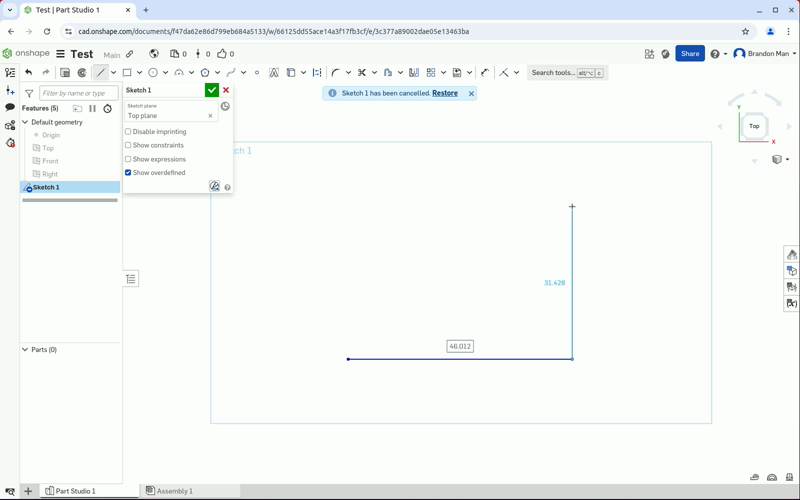
key_up(shift)
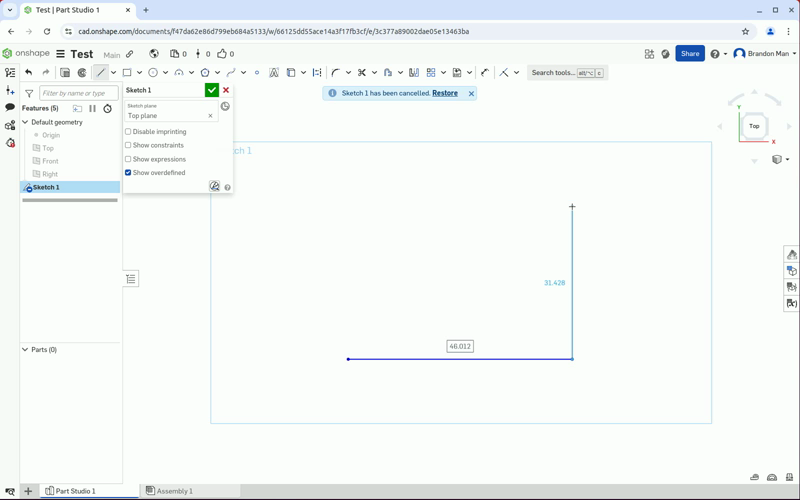
key_down(shift)
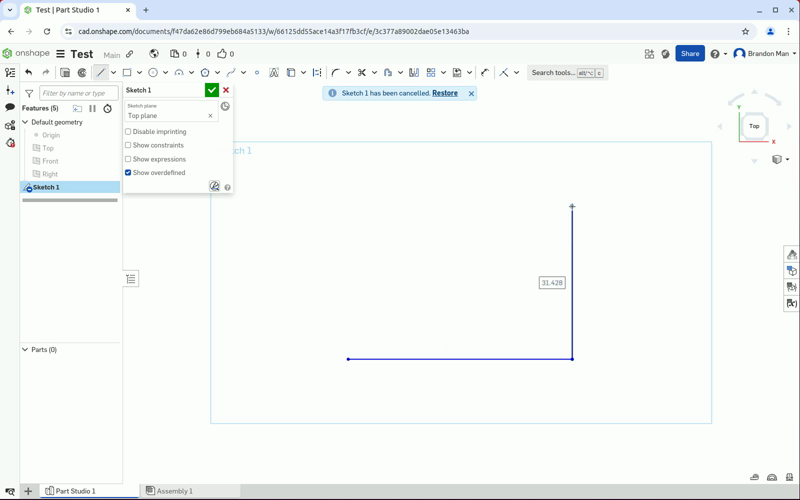
mouse_move(348, 206)
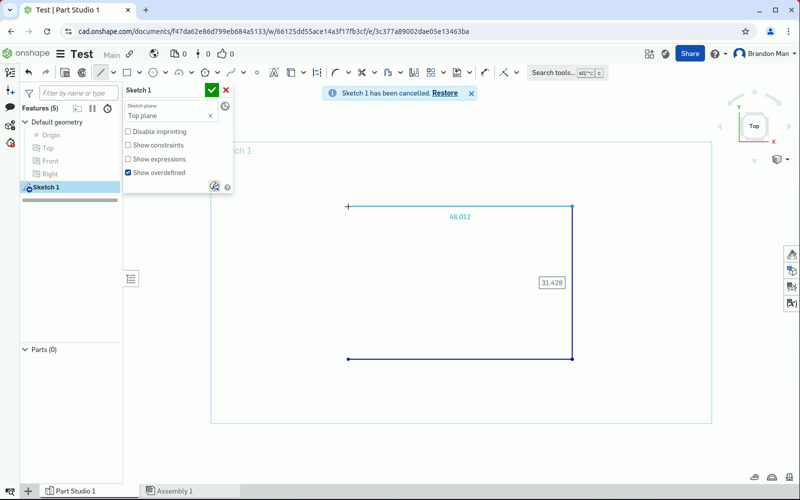
click(348, 206)
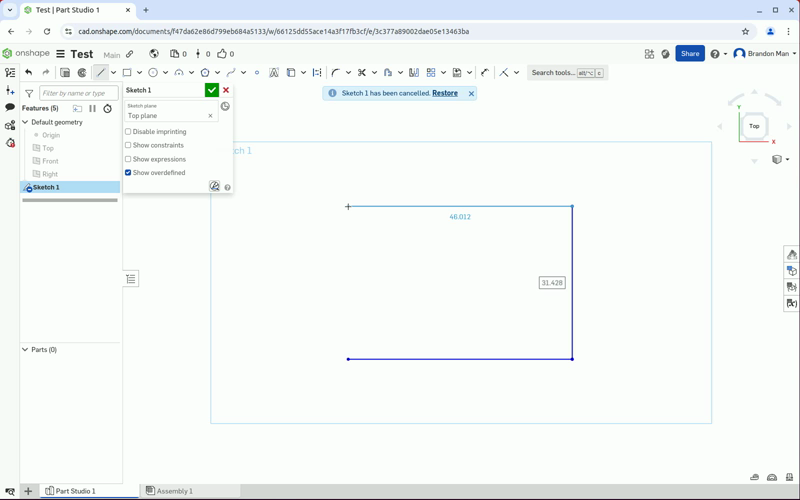
key_up(shift)
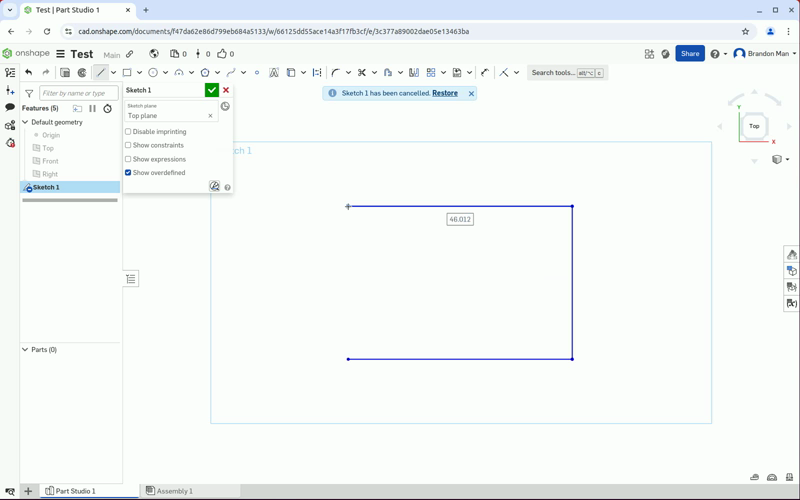
key_down(shift)
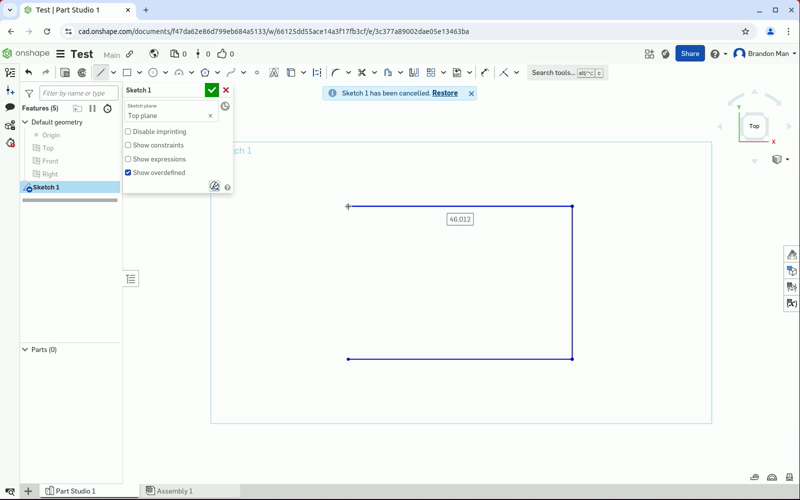
mouse_move(348, 359)
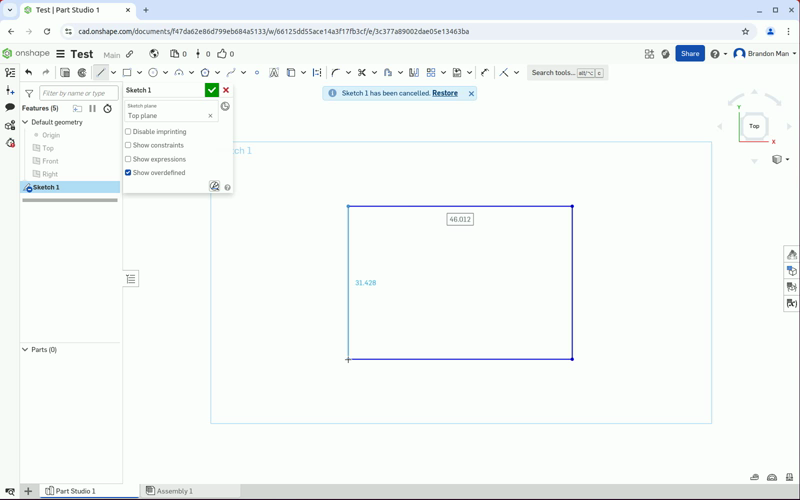
key_up(shift)
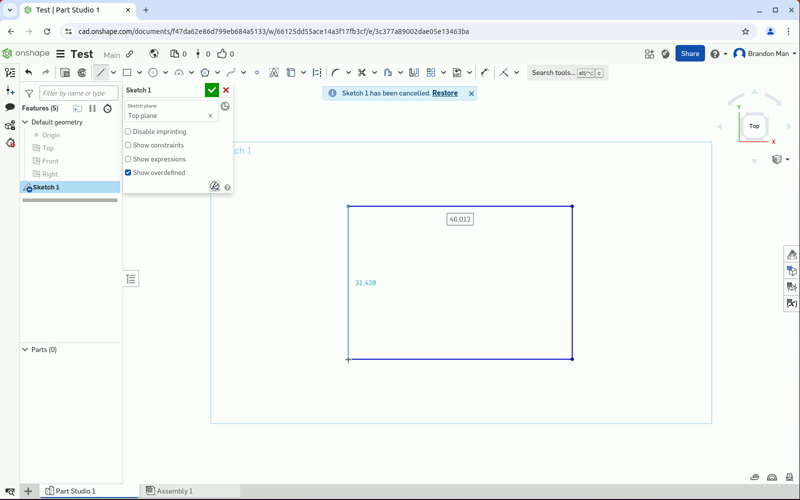
click(348, 359)
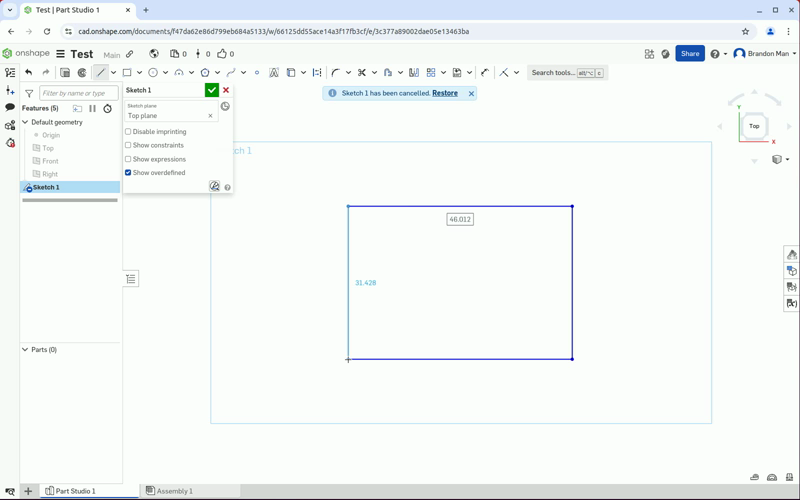
key(esc)
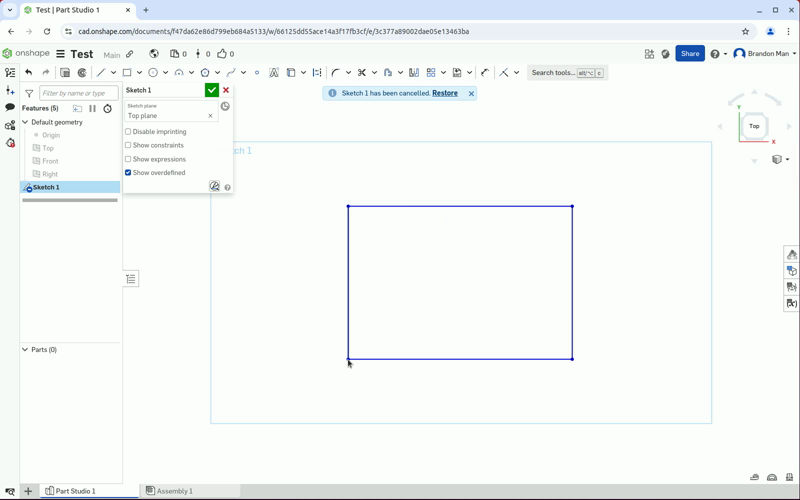
mouse_move(513, 296)
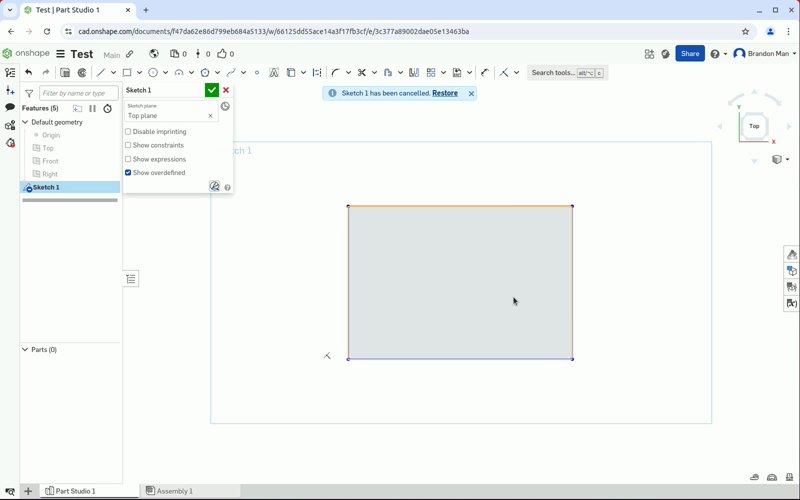
click(513, 296)
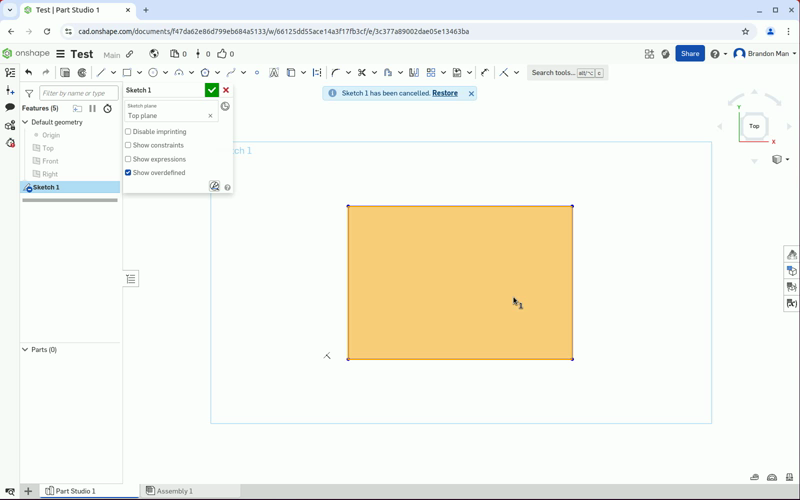
mouse_move(73, 352)
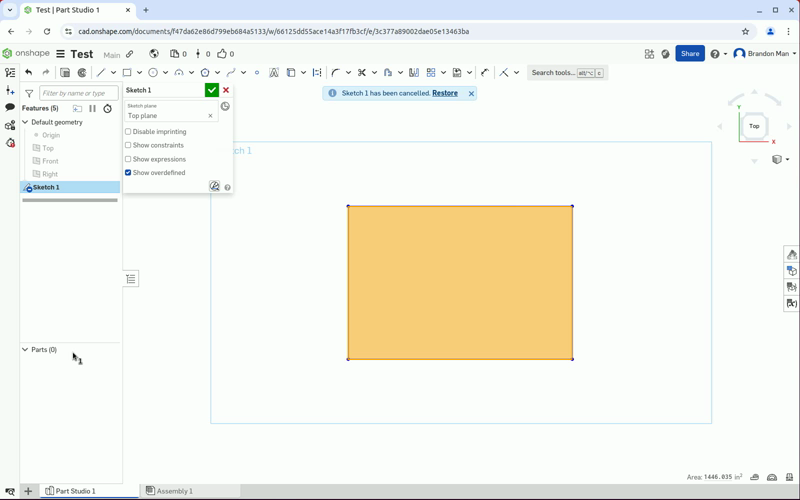
key(shift+y)
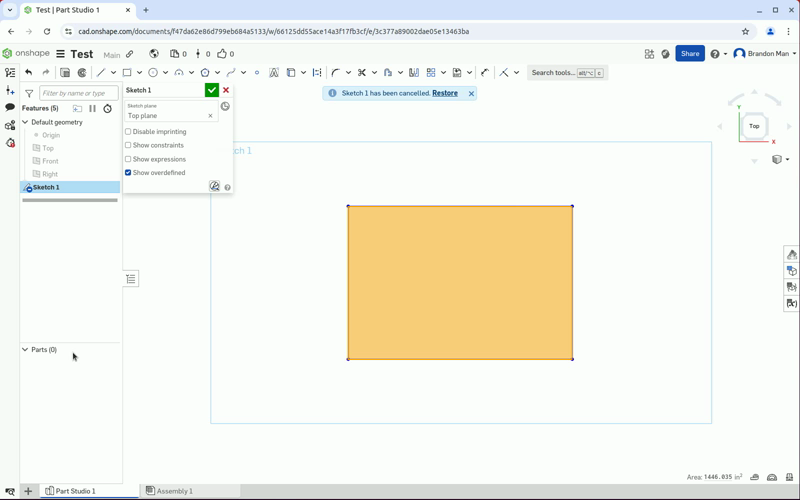
key(shift+e)
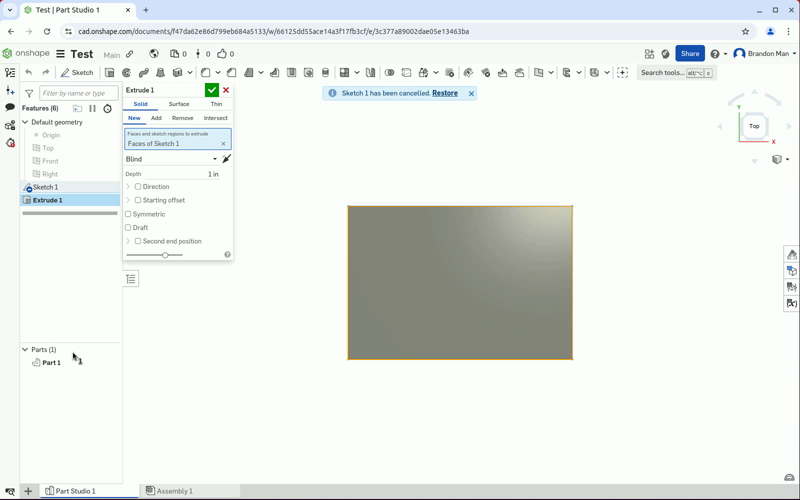
mouse_move(143, 106)
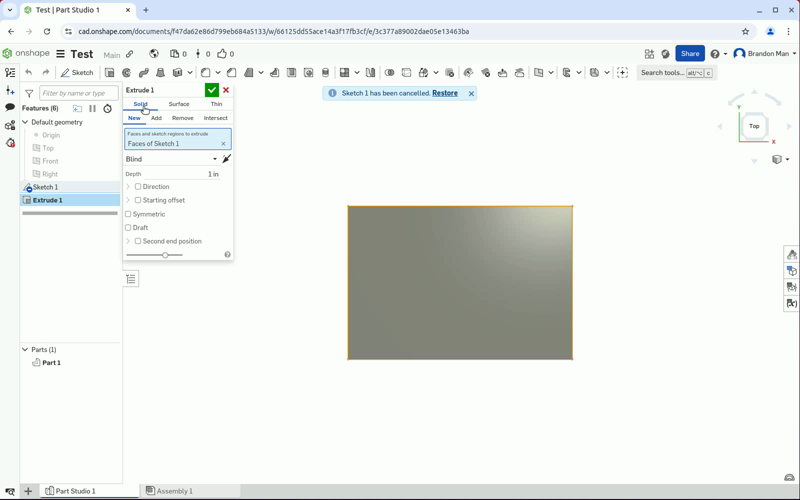
click(143, 106)
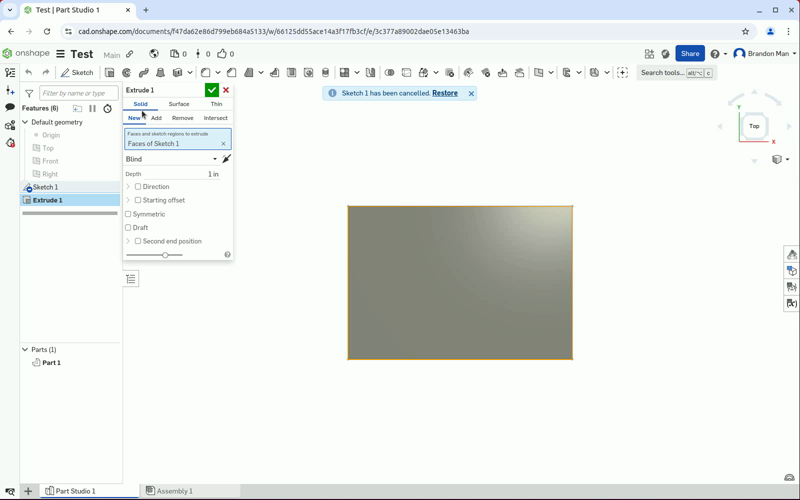
mouse_move(137, 120)
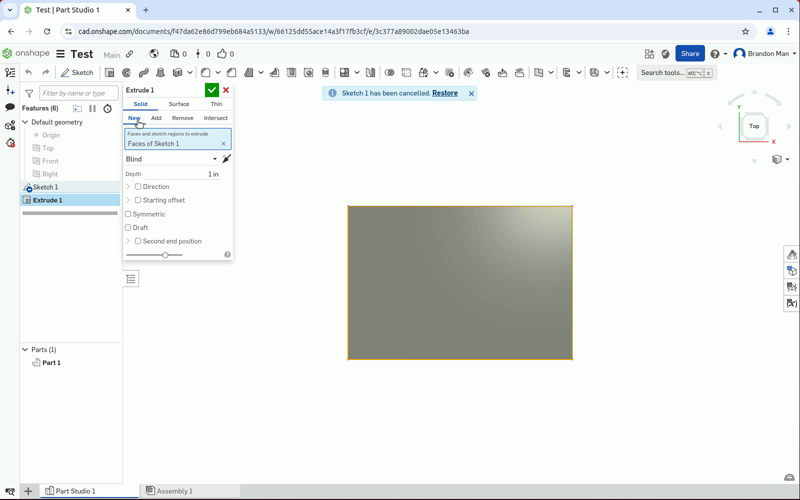
click(137, 120)
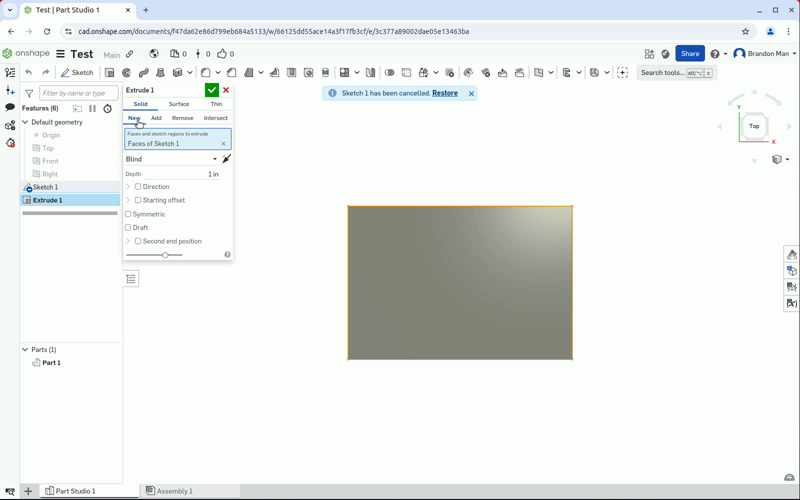
key(tab, 4)
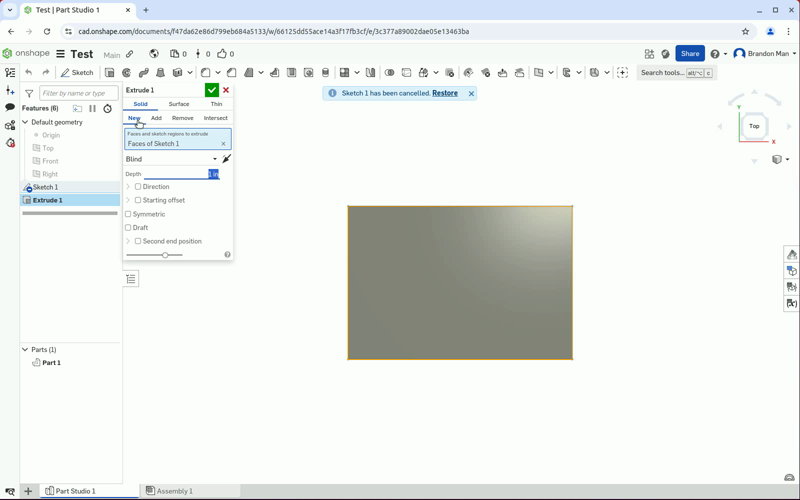
text(0.963)
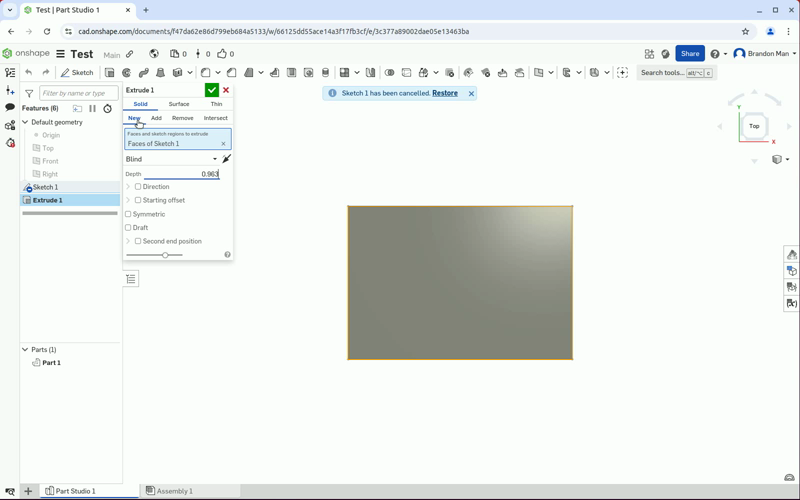
key(enter)
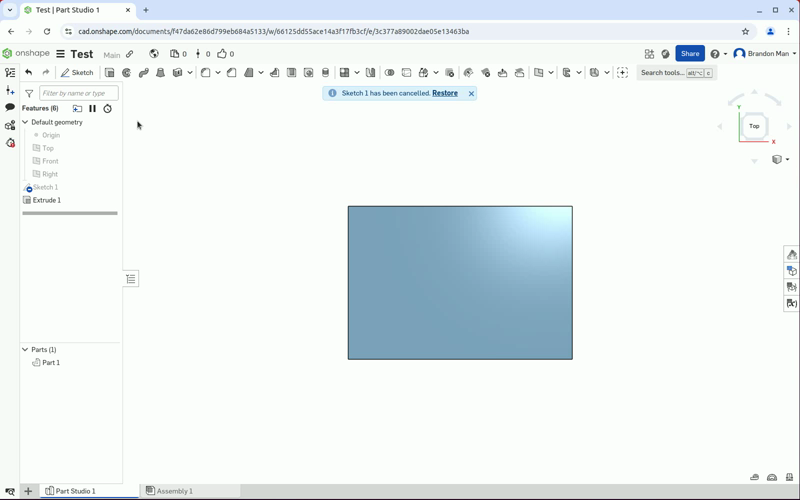
key(shift+h)
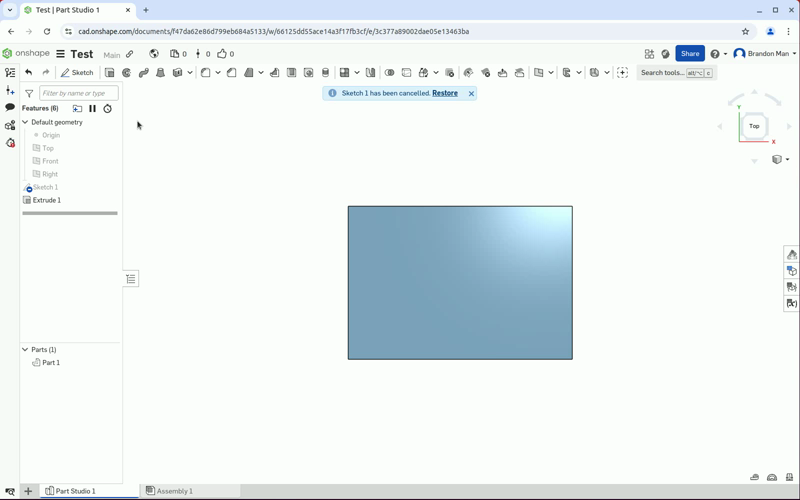
key(shift+h)
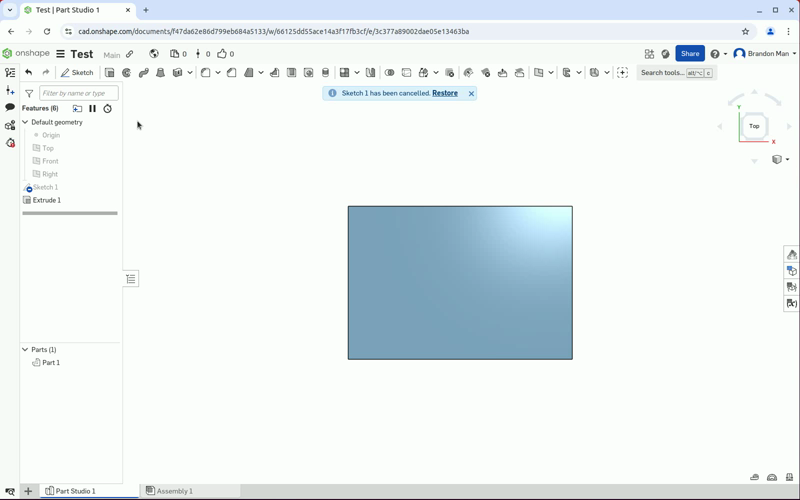
mouse_move(73, 189)
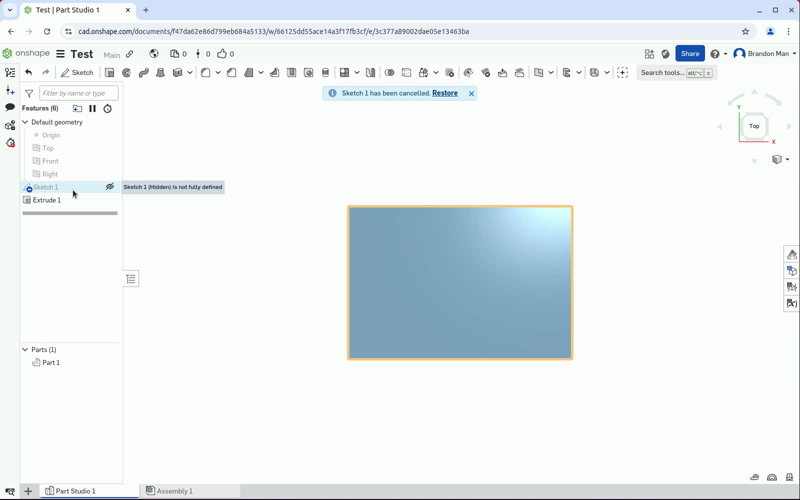
click(73, 189)
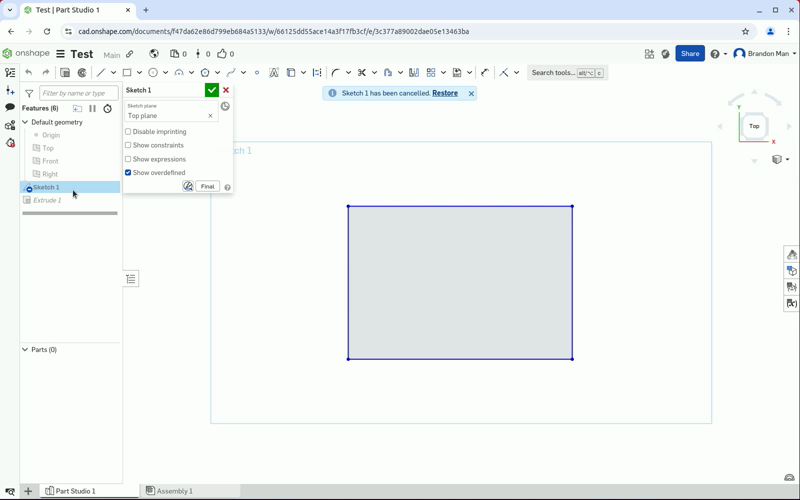
mouse_move(229, 92)
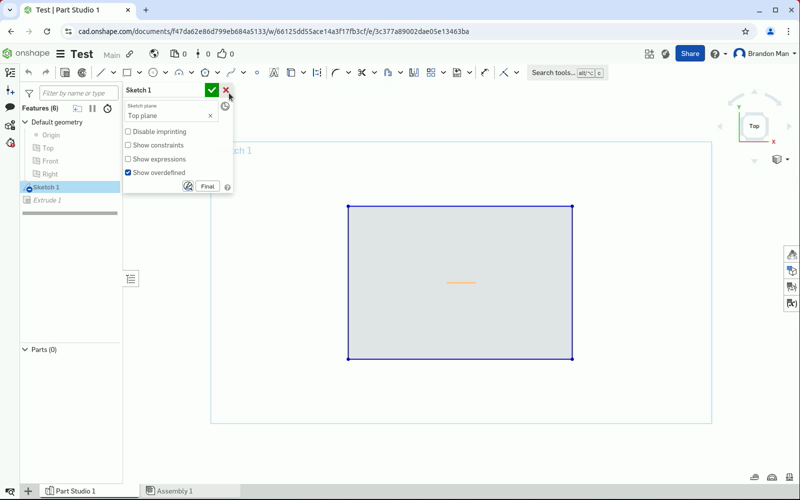
click(229, 92)
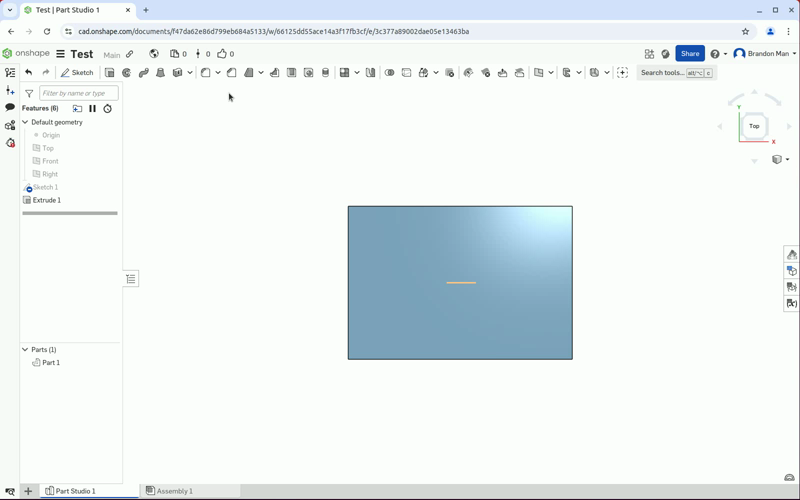
mouse_move(541, 75)
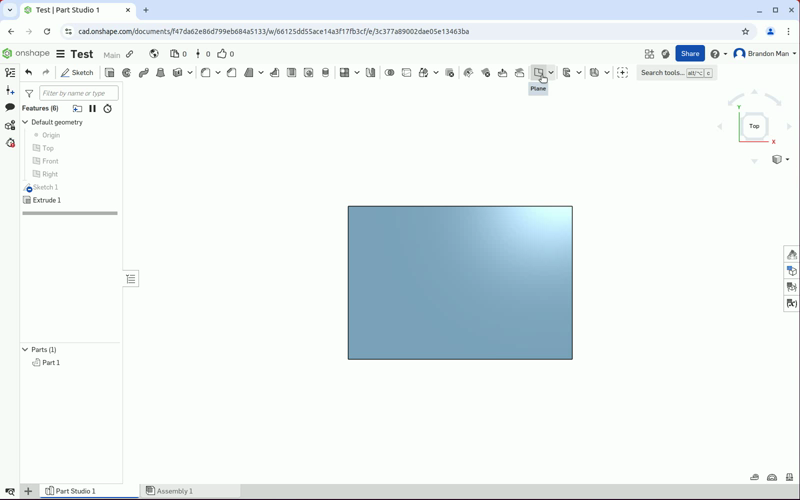
click(541, 75)
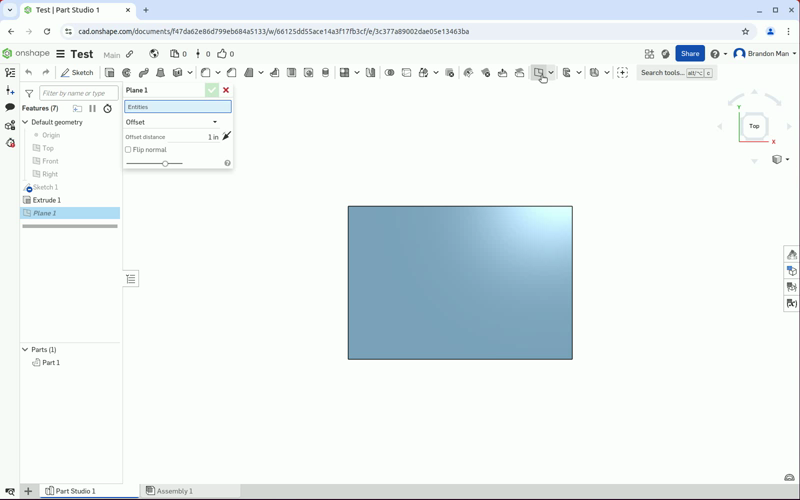
mouse_move(73, 150)
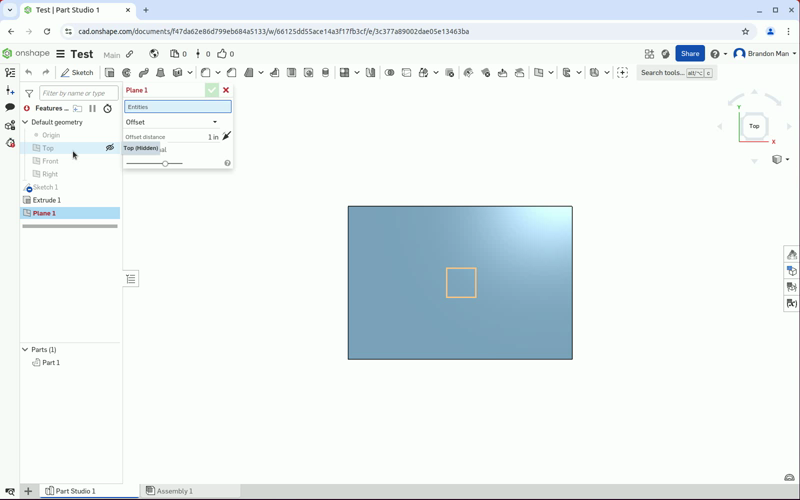
click(73, 150)
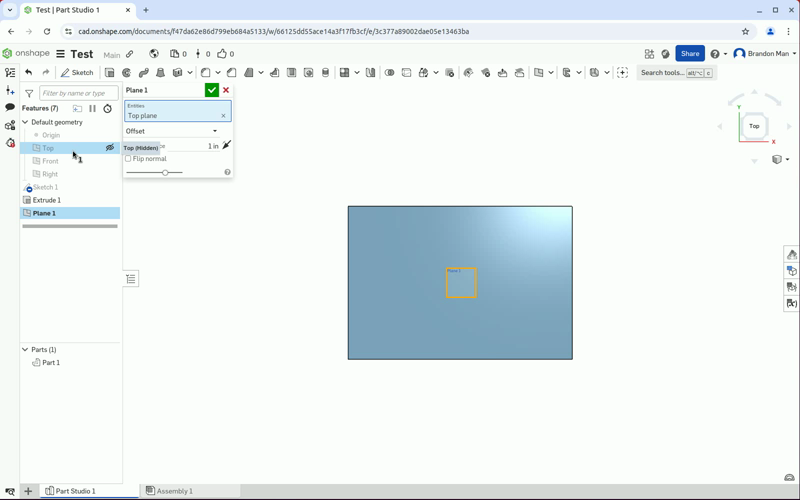
key(tab, 2)
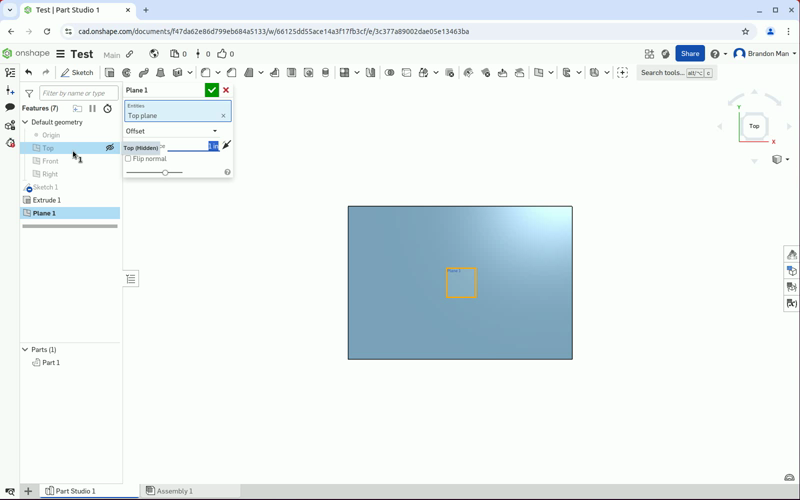
text(0.955)
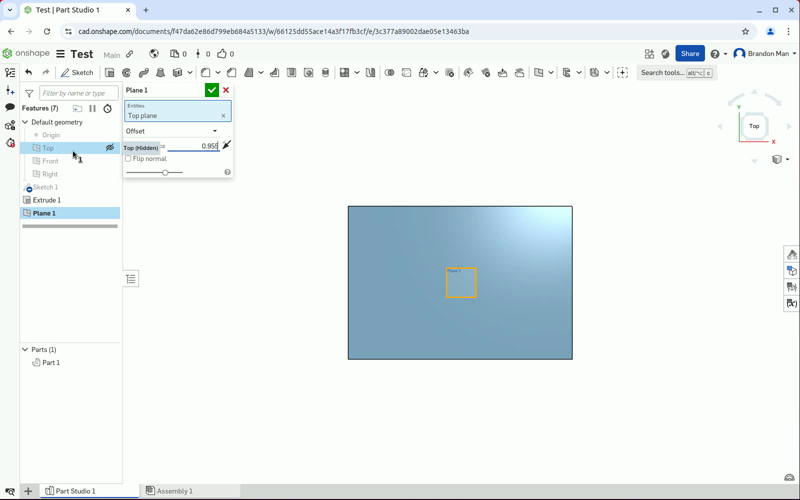
key(enter, 2)
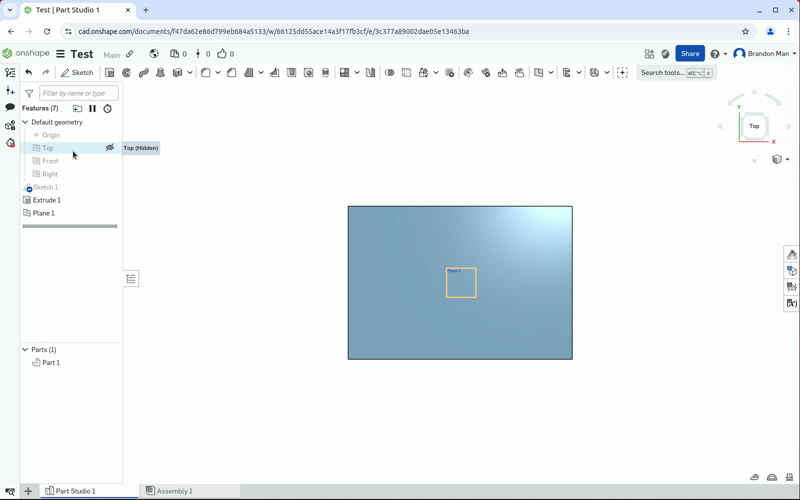
key(shift+s)
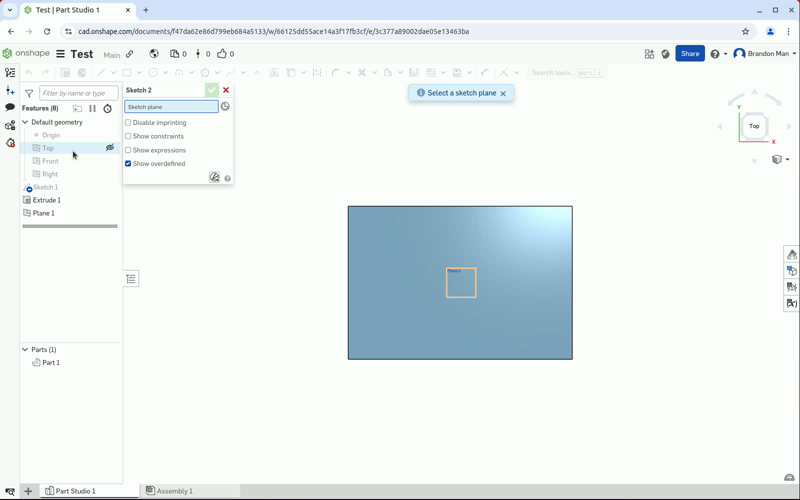
mouse_move(73, 215)
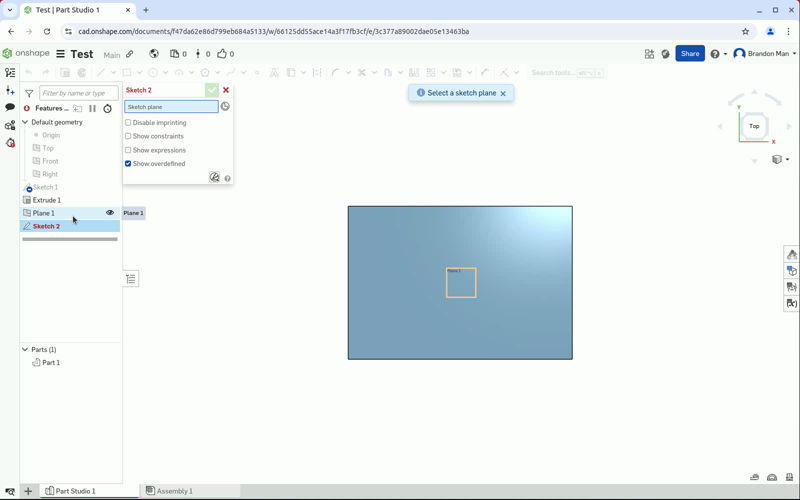
click(73, 215)
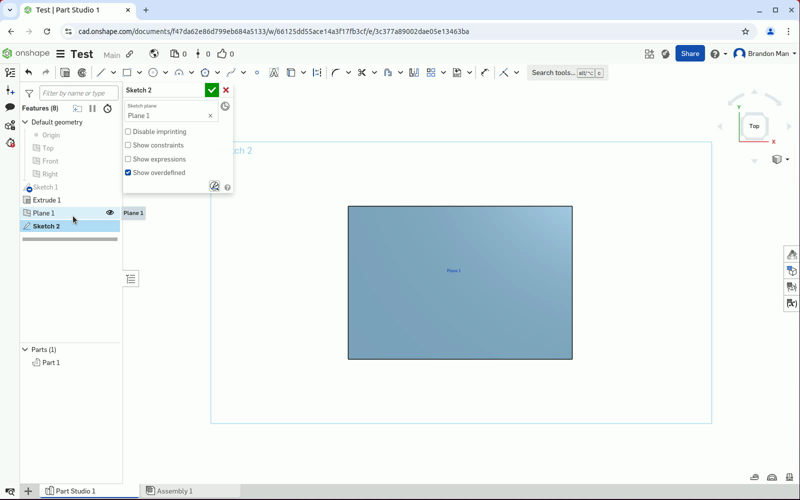
mouse_move(73, 352)
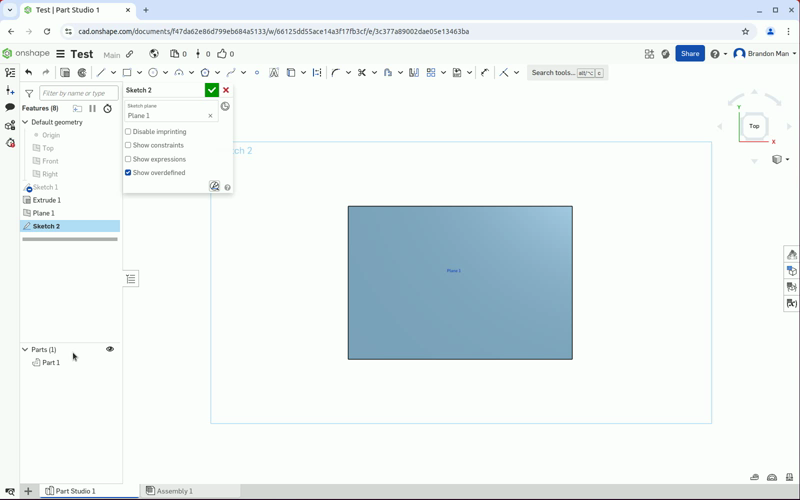
key(y)
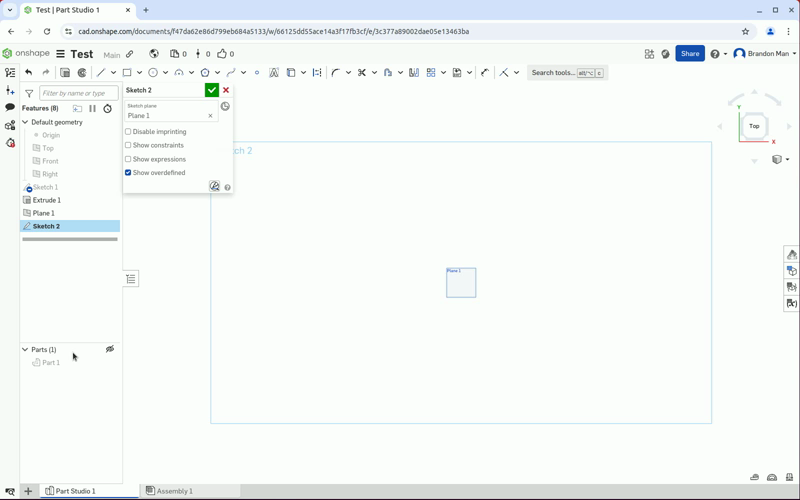
key(l)
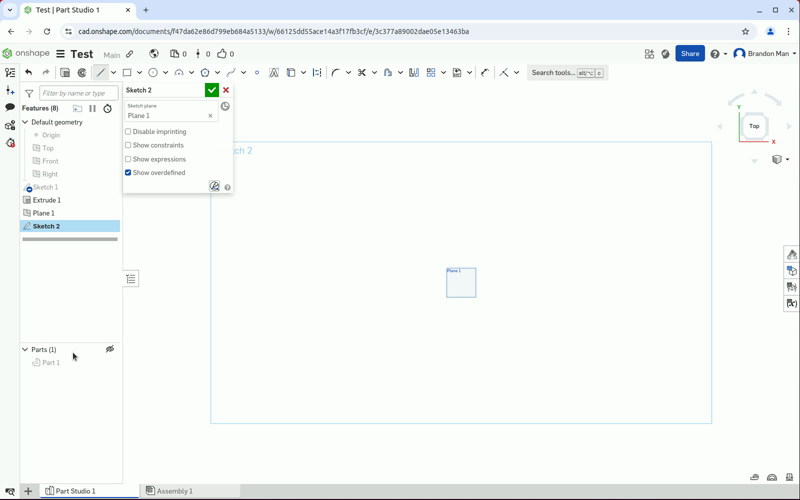
key_down(shift)
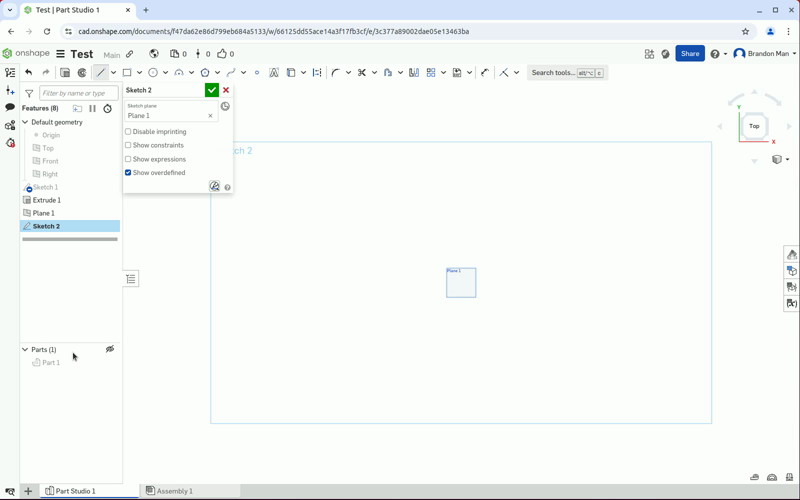
mouse_move(348, 215)
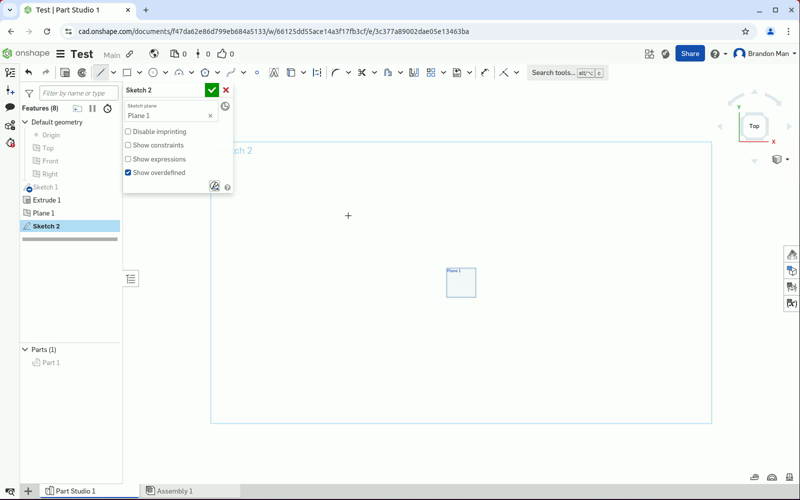
click(348, 215)
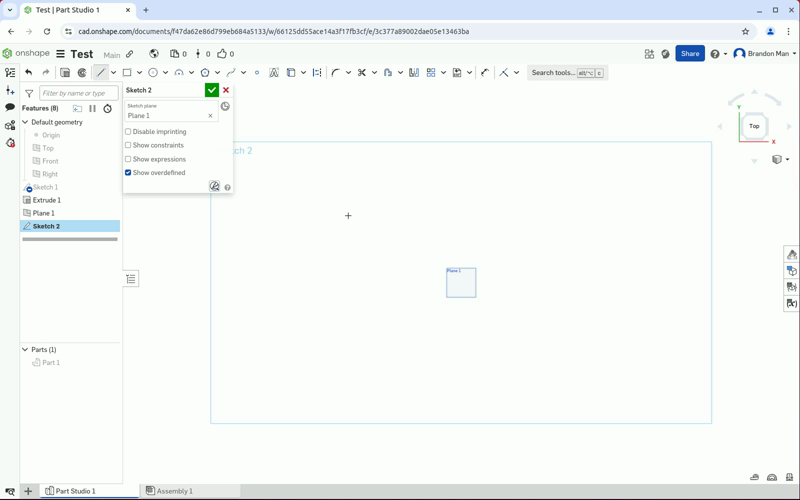
key_up(shift)
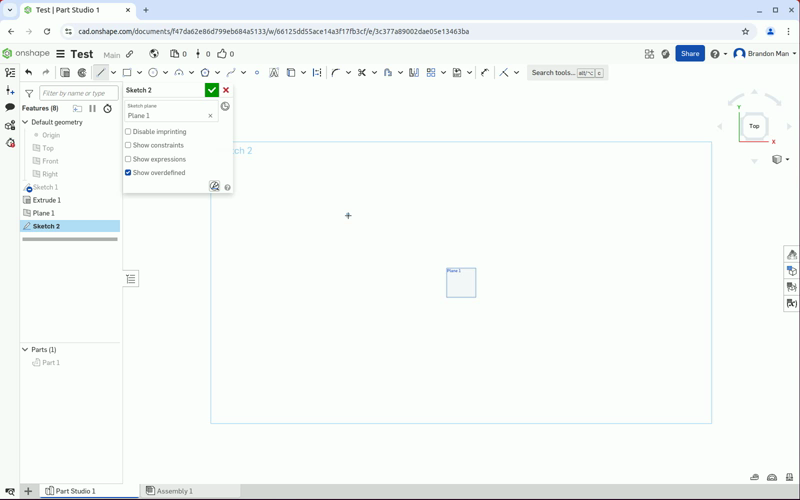
key_down(shift)
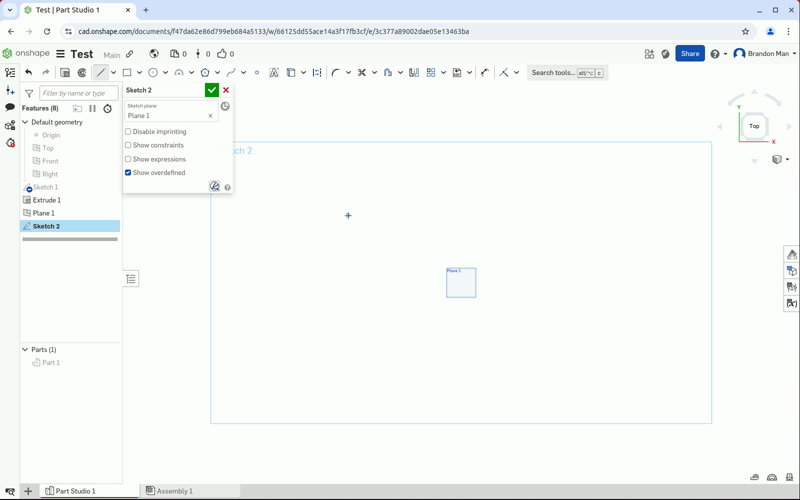
mouse_move(572, 215)
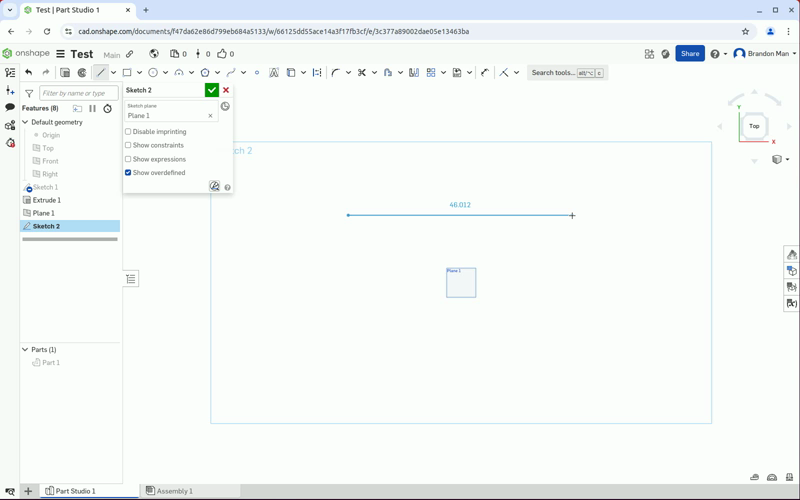
click(572, 215)
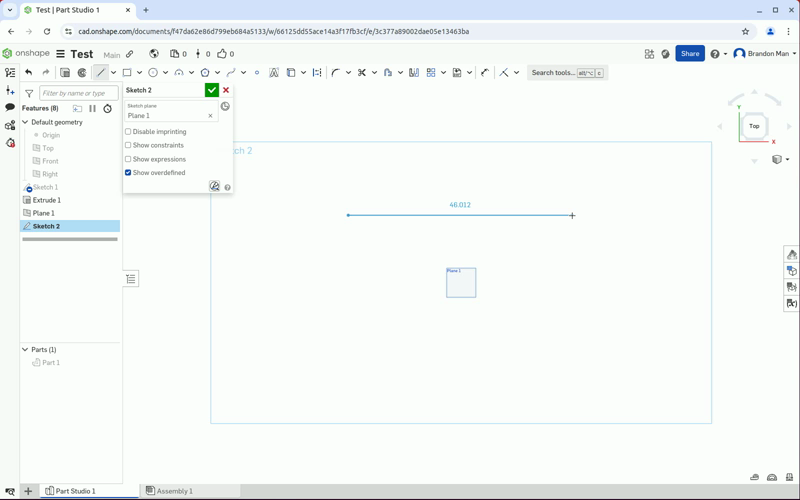
key_up(shift)
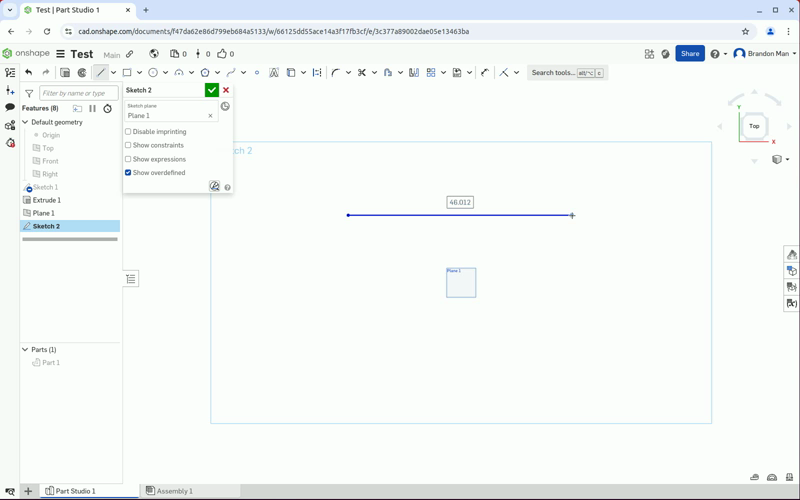
key_down(shift)
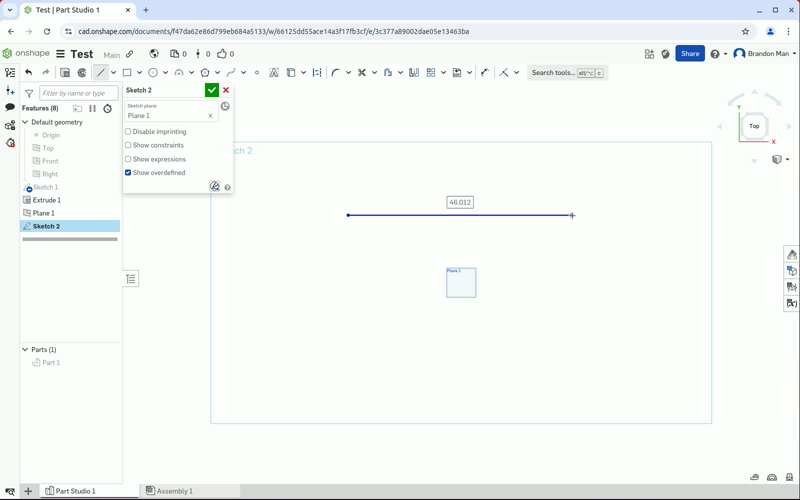
mouse_move(589, 215)
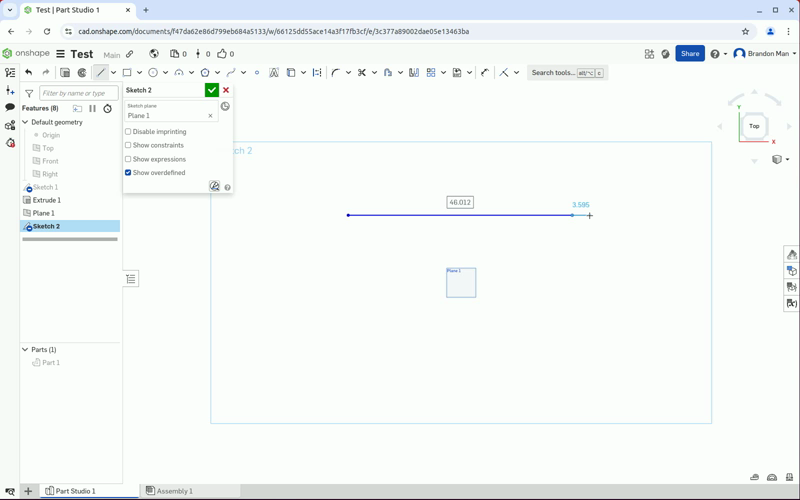
mouse_move(572, 207)
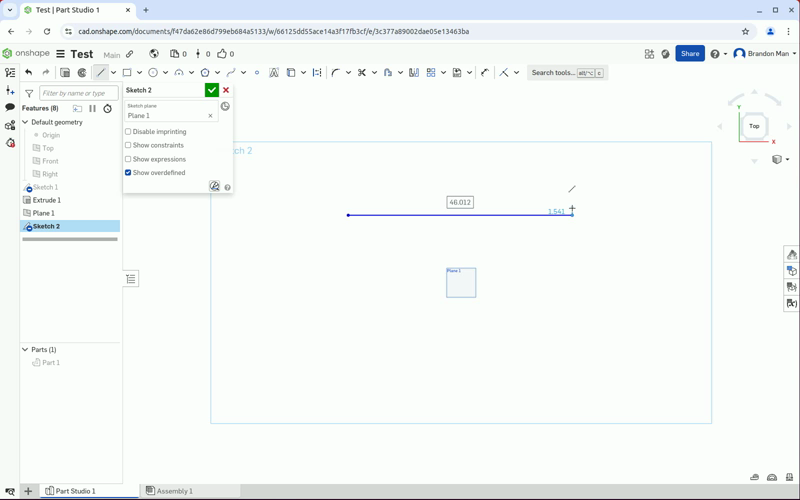
scroll(6)
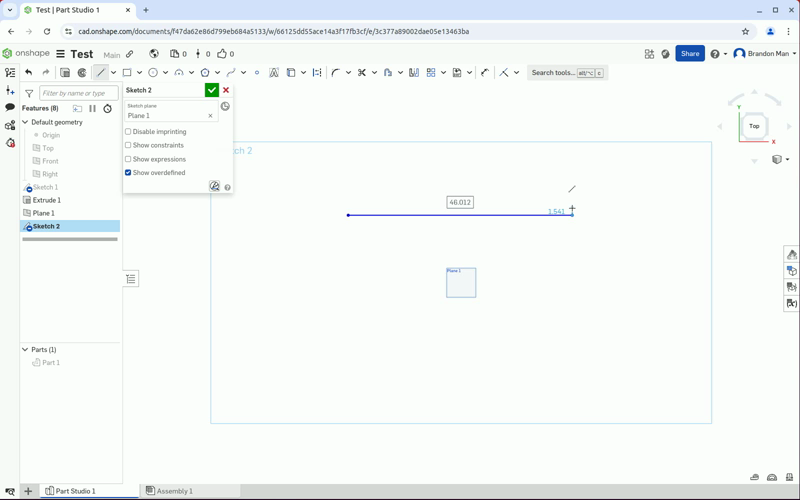
scroll(6)
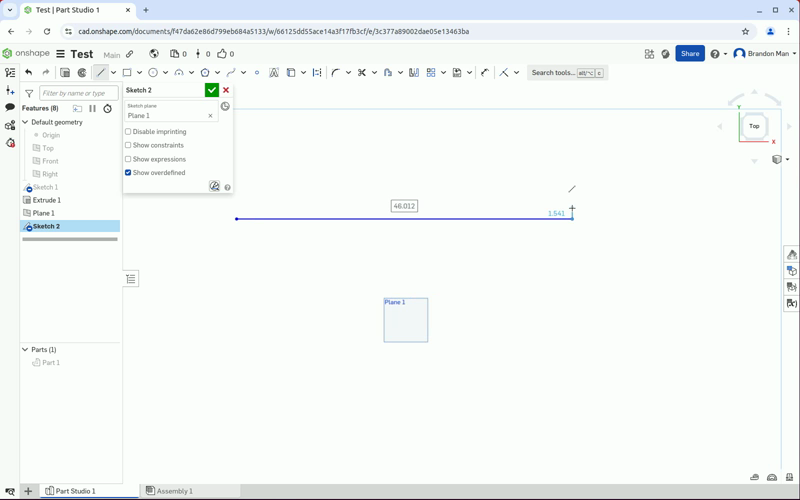
scroll(6)
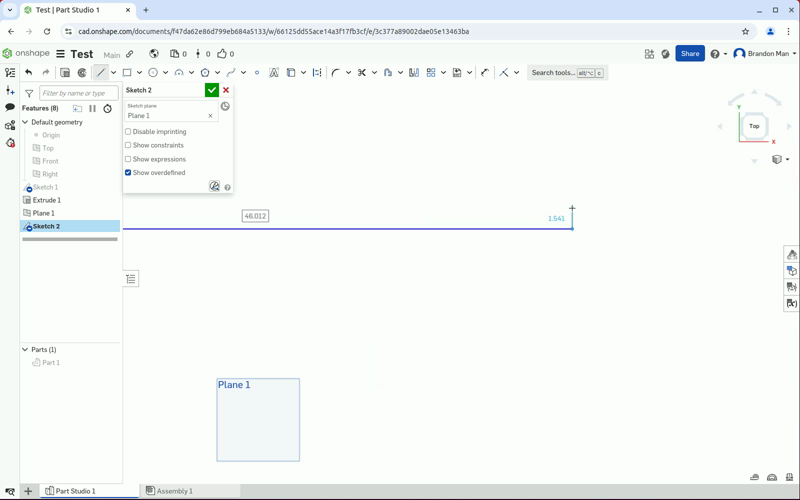
scroll(6)
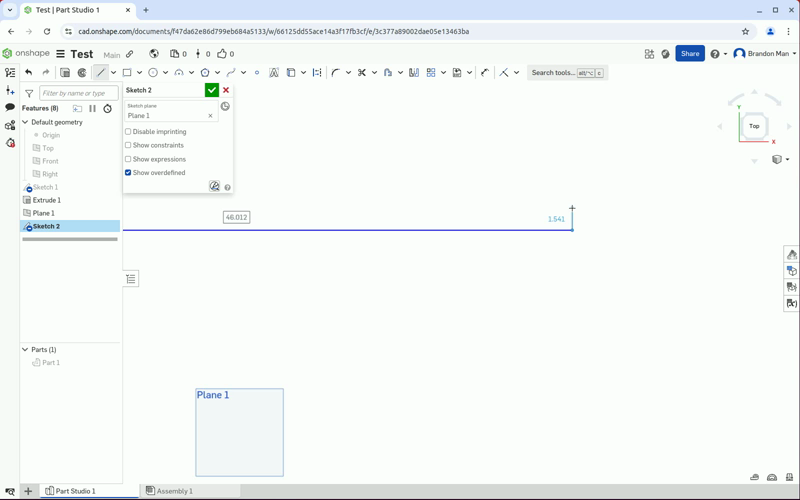
scroll(6)
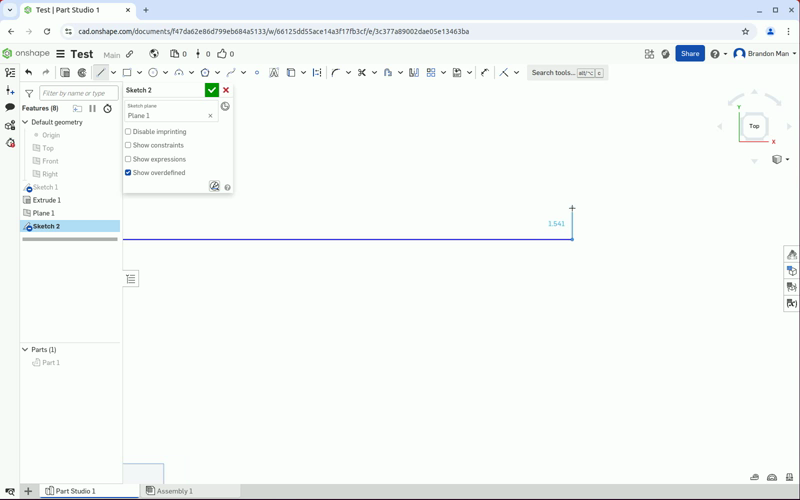
scroll(6)
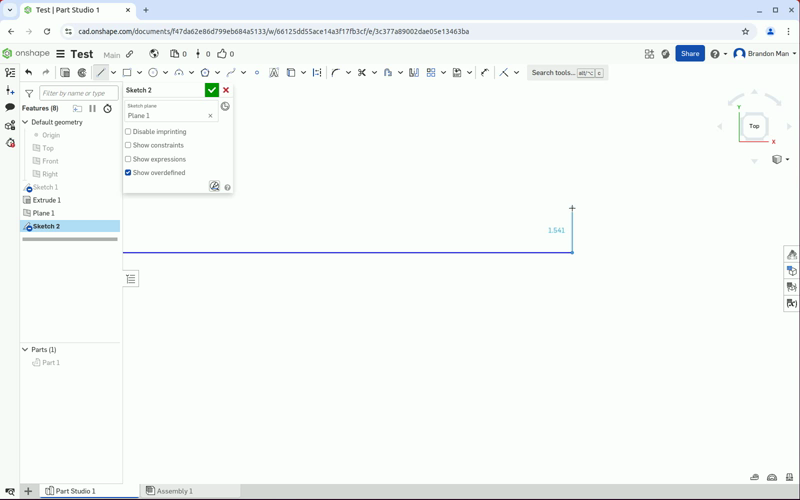
scroll(6)
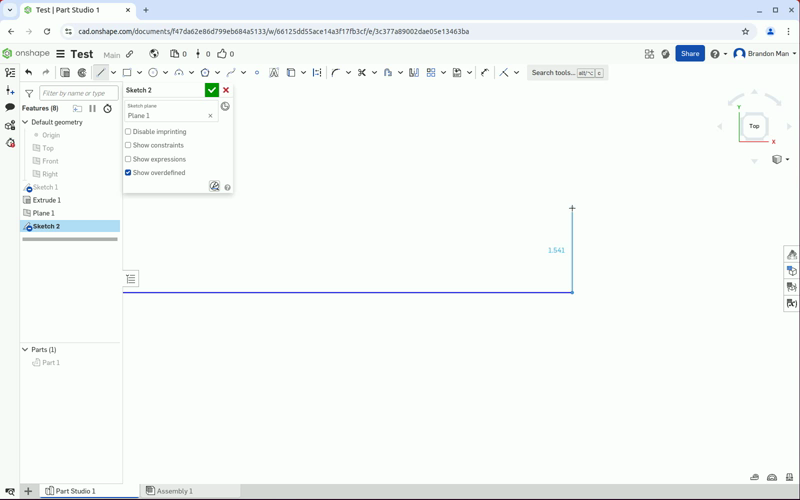
click(572, 207)
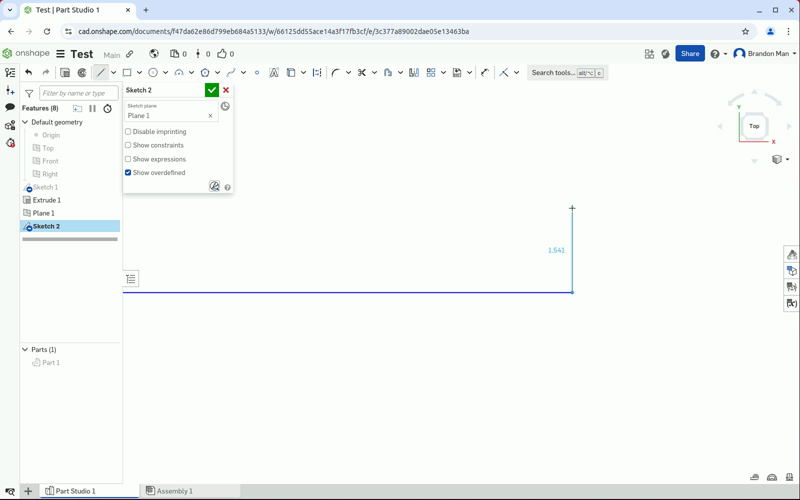
scroll(-6)
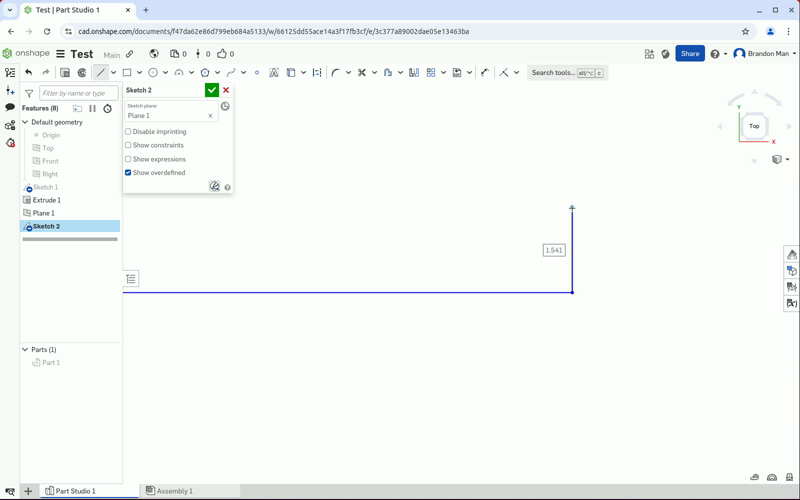
scroll(-6)
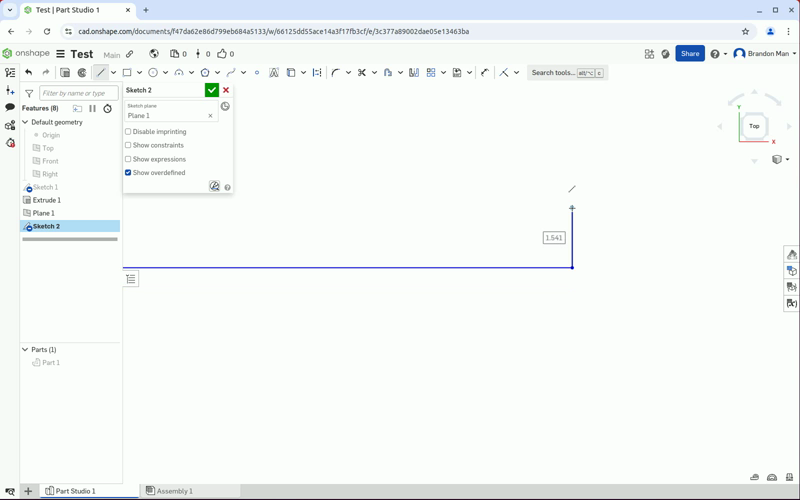
scroll(-6)
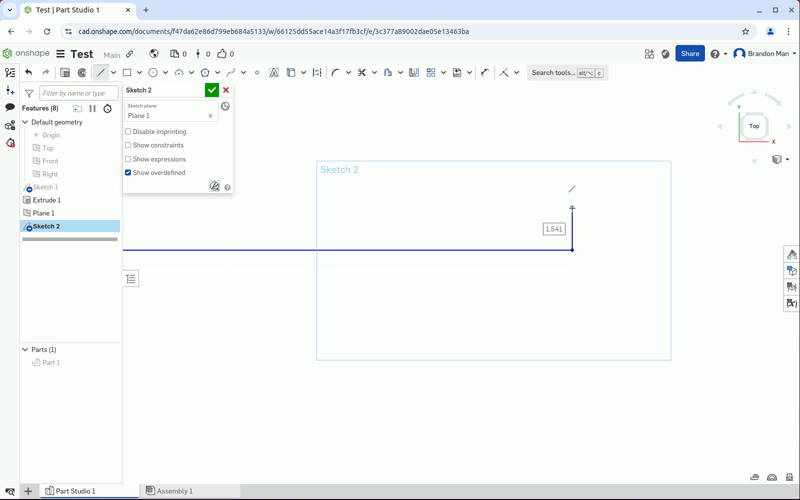
scroll(-6)
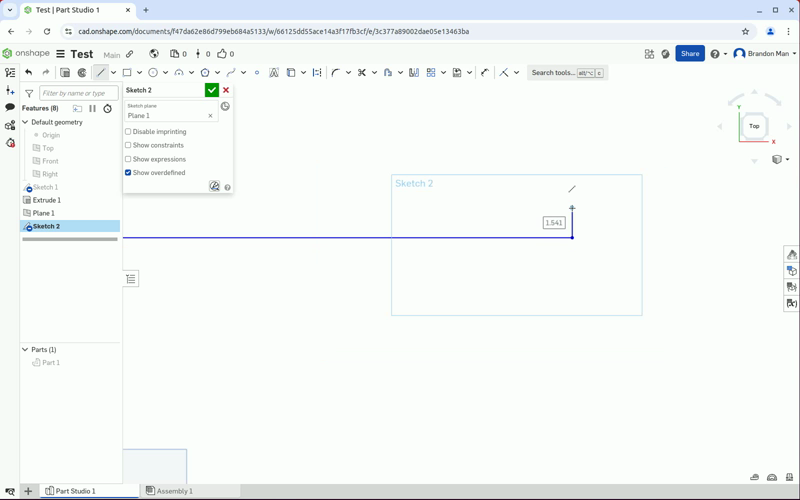
scroll(-6)
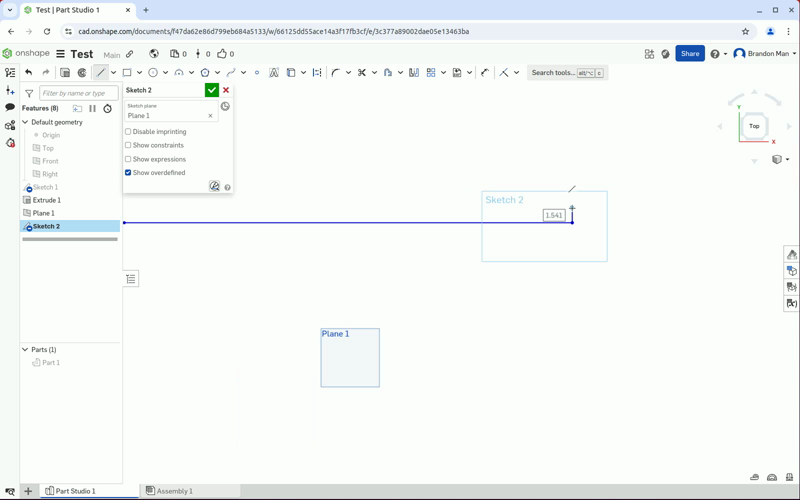
scroll(-6)
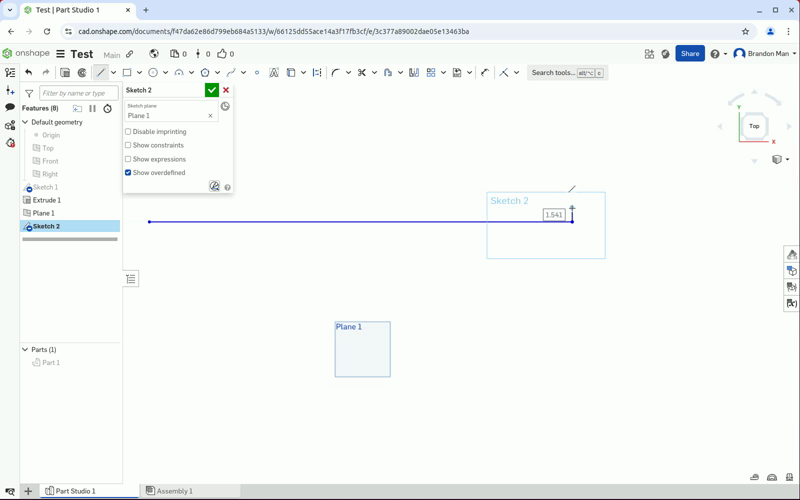
scroll(-6)
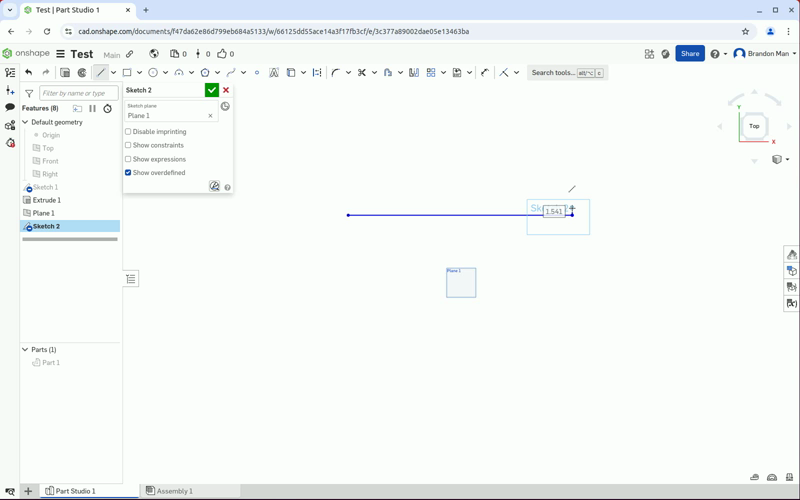
key_up(shift)
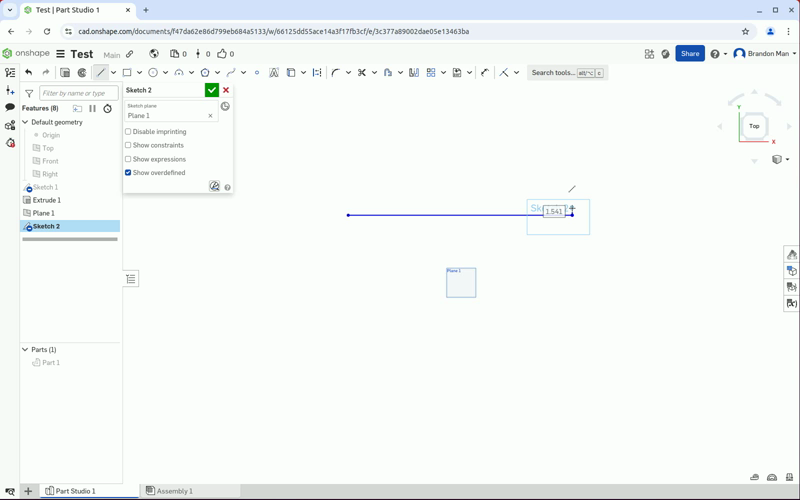
key_down(shift)
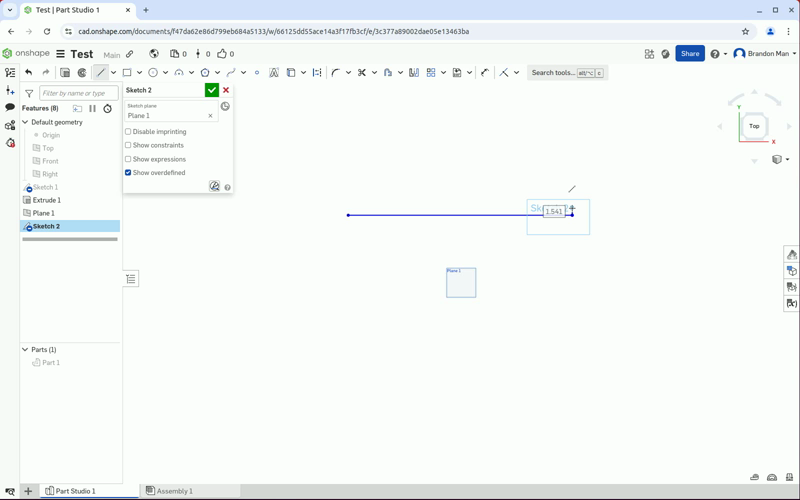
mouse_move(348, 207)
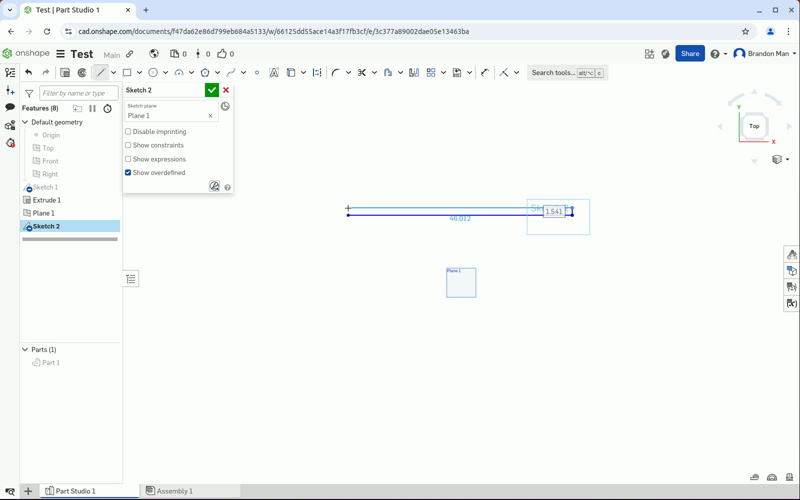
click(348, 207)
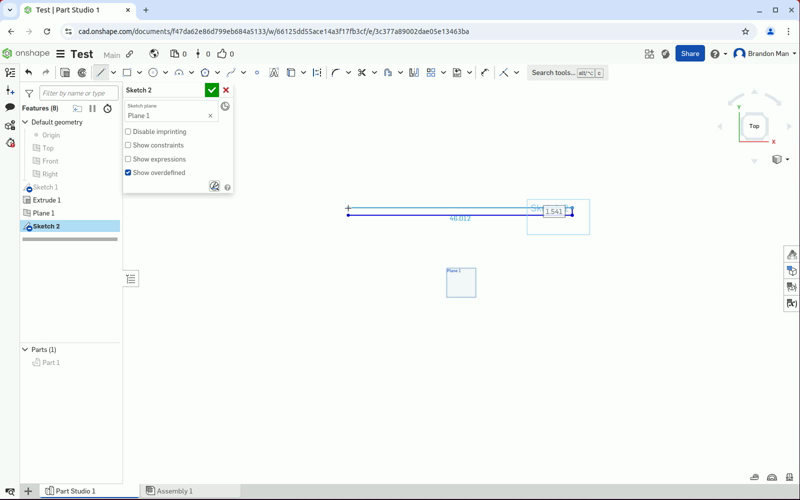
key_up(shift)
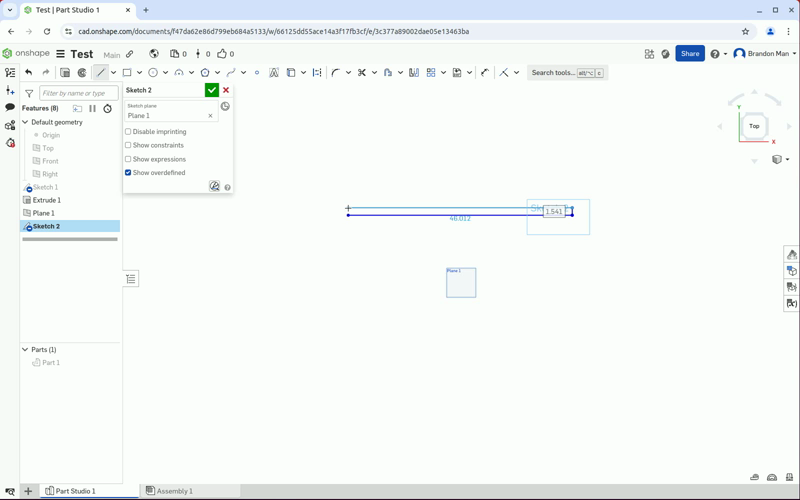
mouse_move(378, 207)
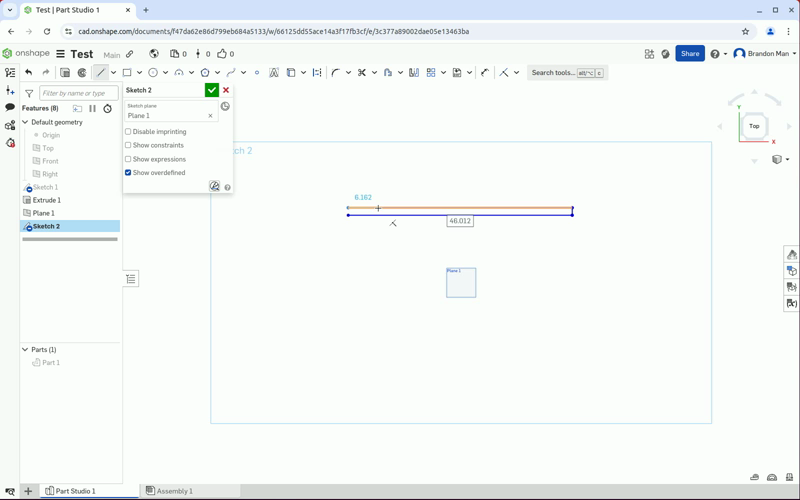
key_down(shift)
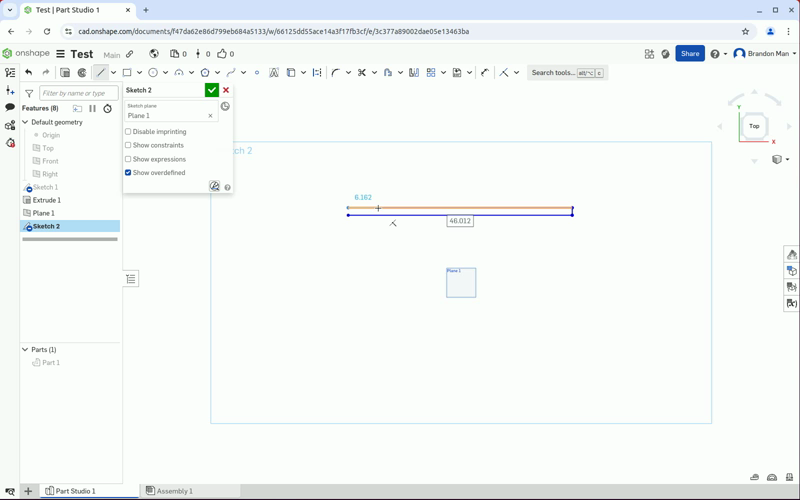
mouse_move(348, 215)
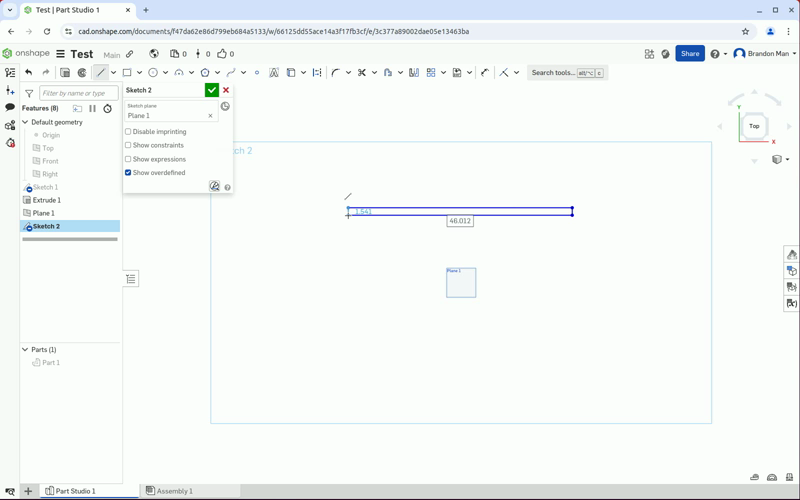
scroll(6)
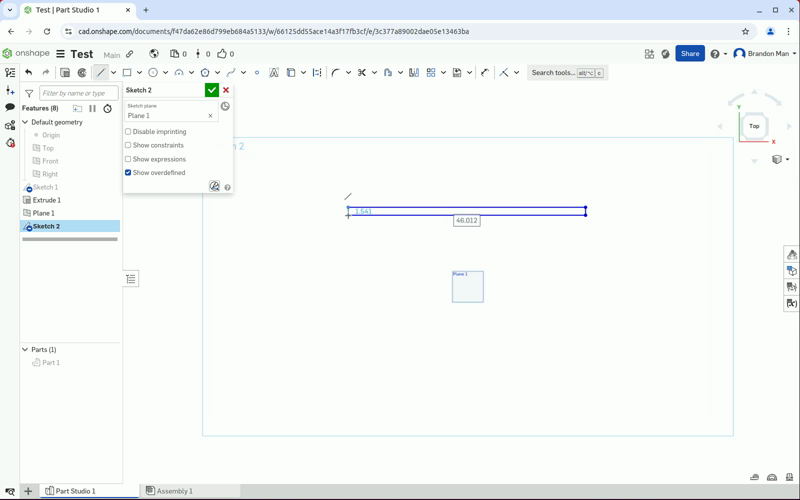
scroll(6)
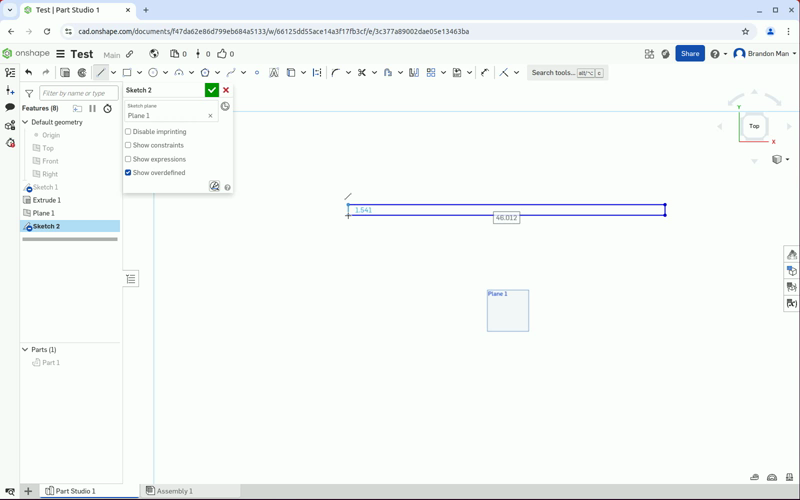
scroll(6)
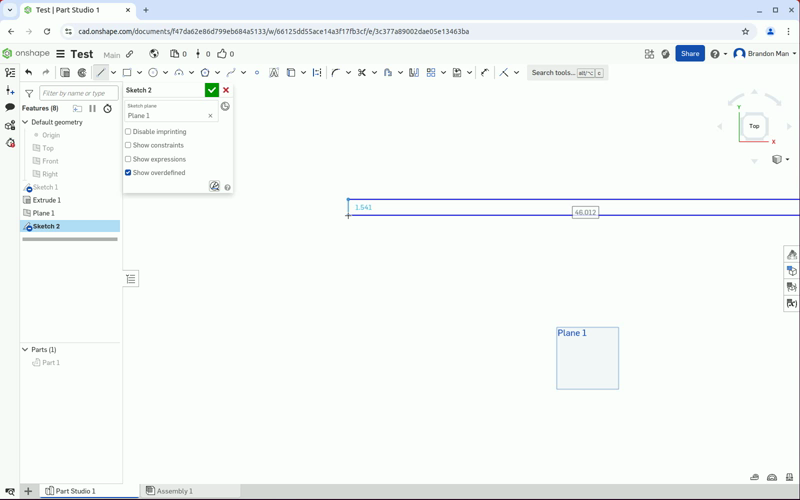
scroll(6)
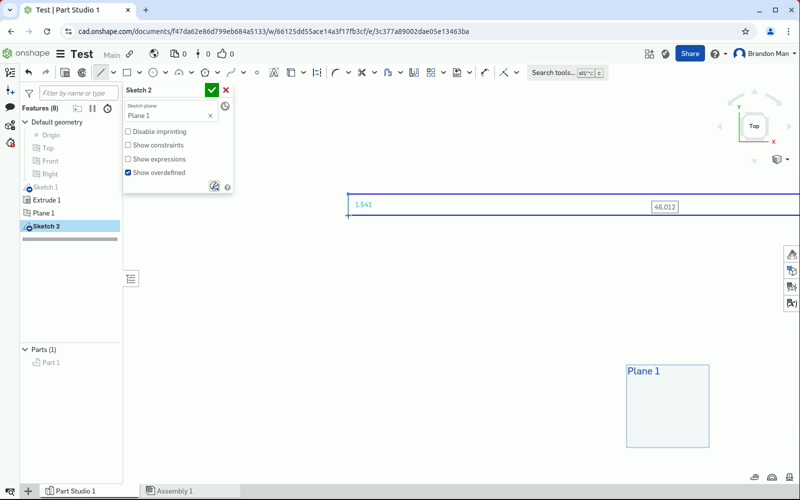
scroll(6)
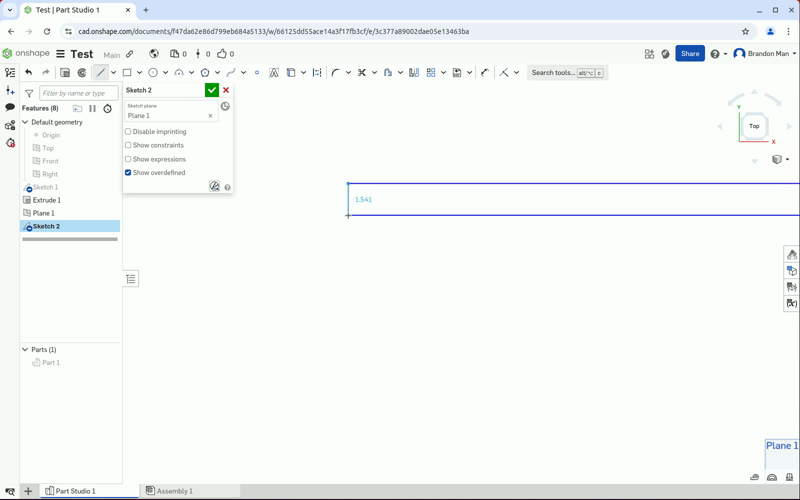
scroll(6)
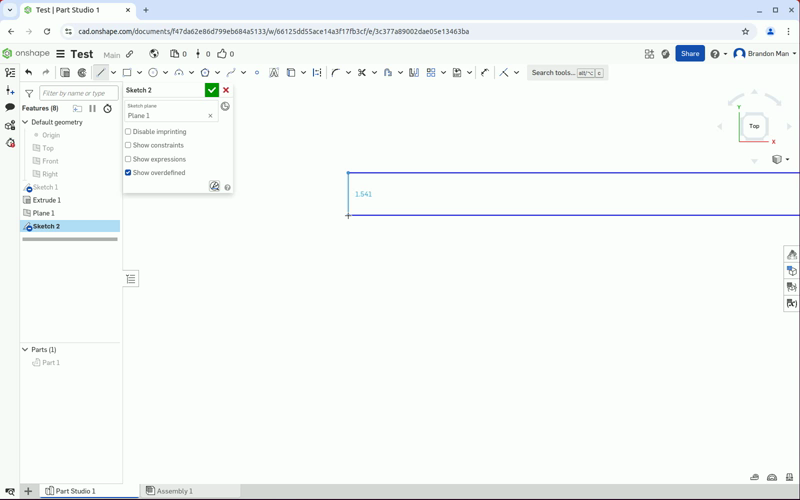
scroll(6)
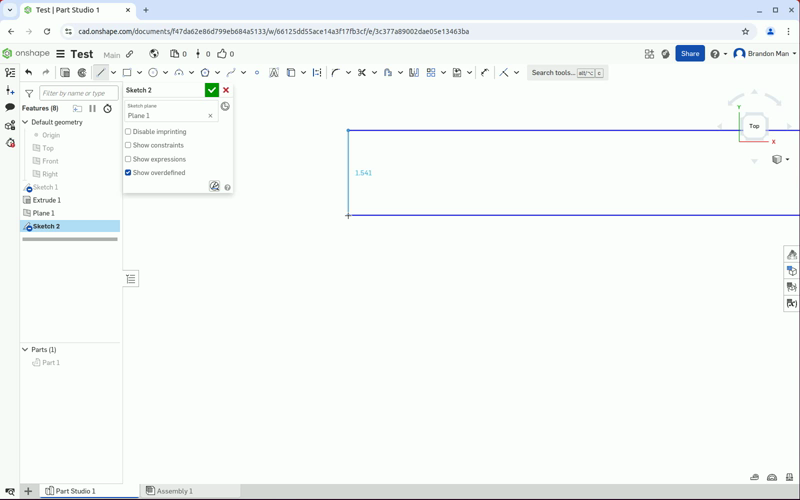
key_up(shift)
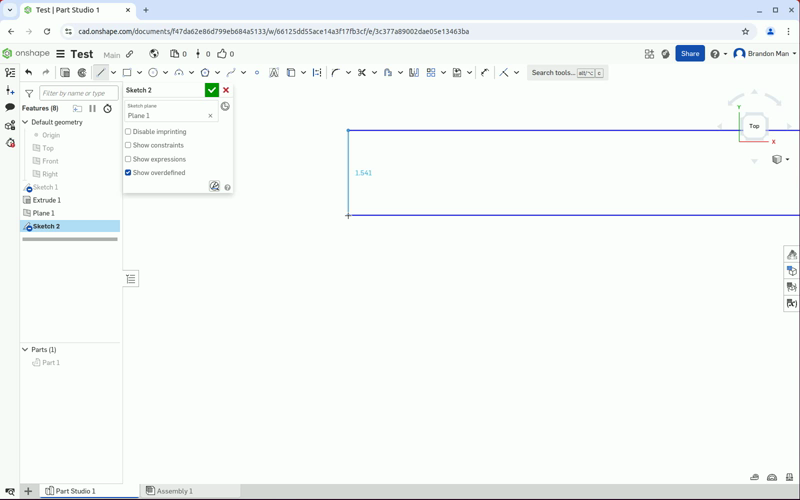
click(348, 215)
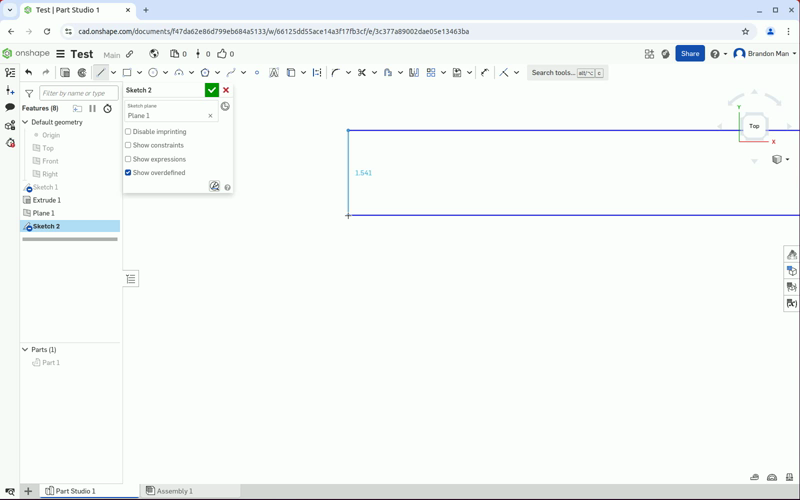
scroll(-6)
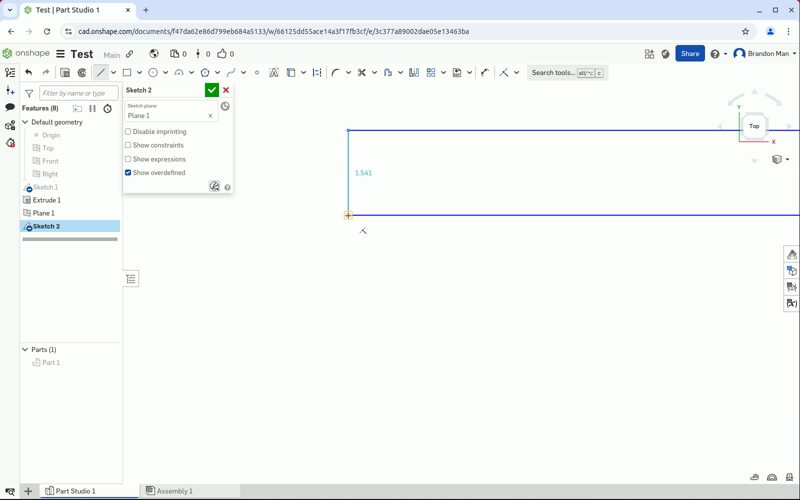
scroll(-6)
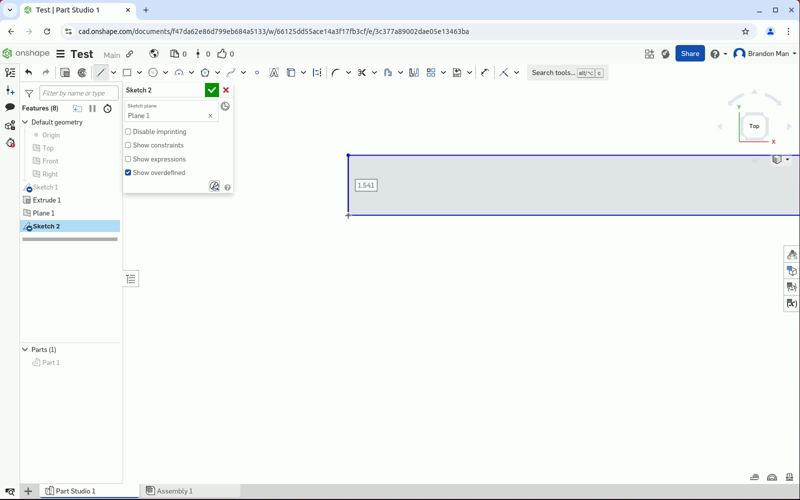
scroll(-6)
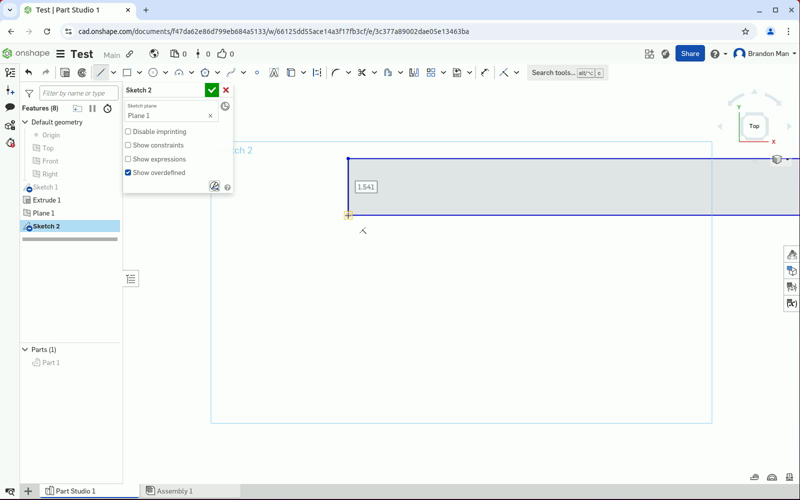
scroll(-6)
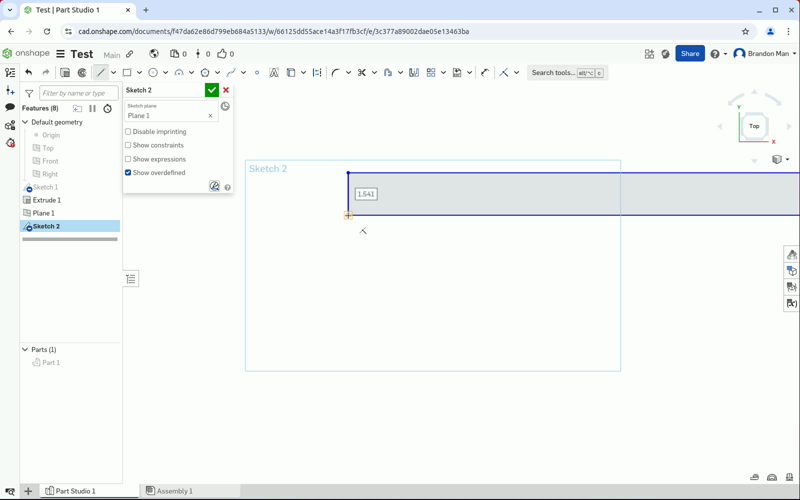
scroll(-6)
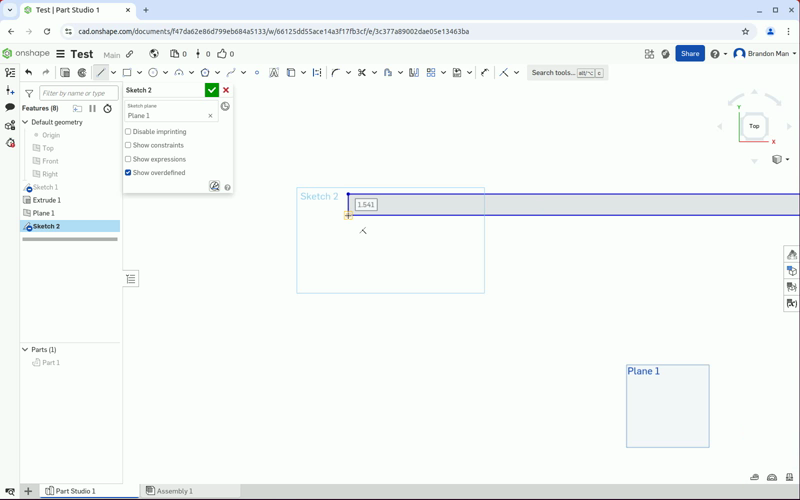
scroll(-6)
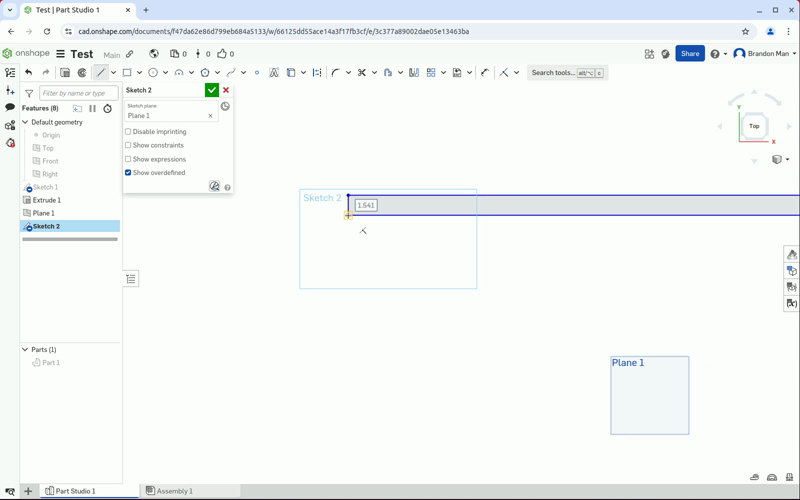
scroll(-6)
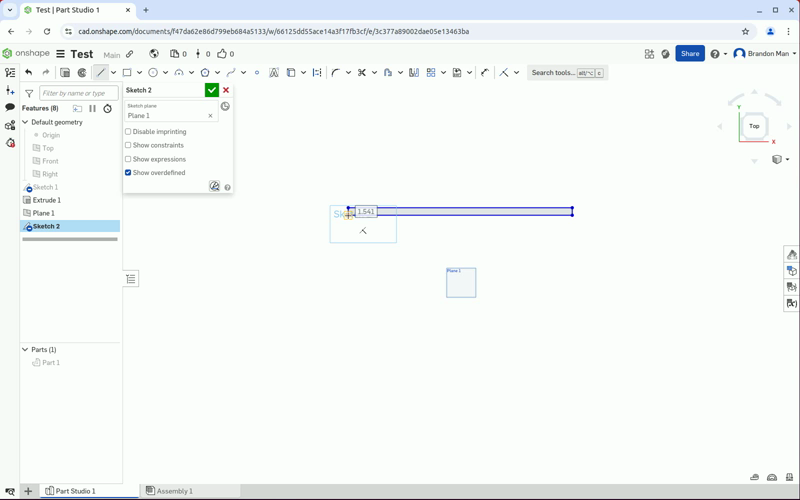
key(esc)
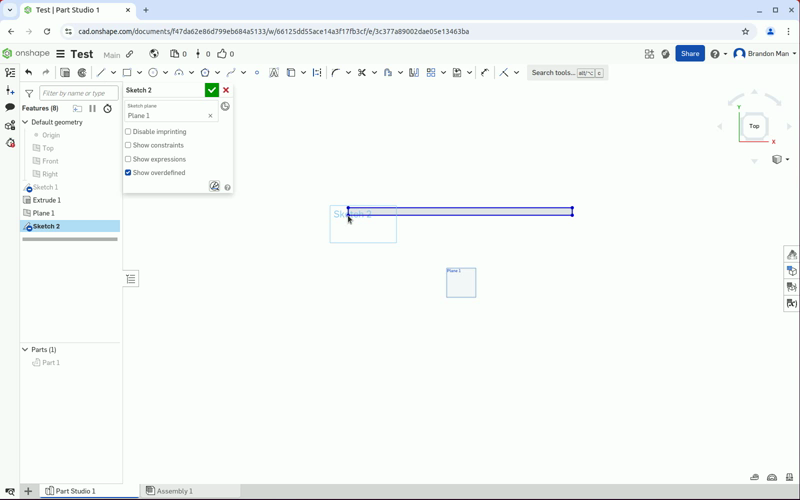
mouse_move(502, 210)
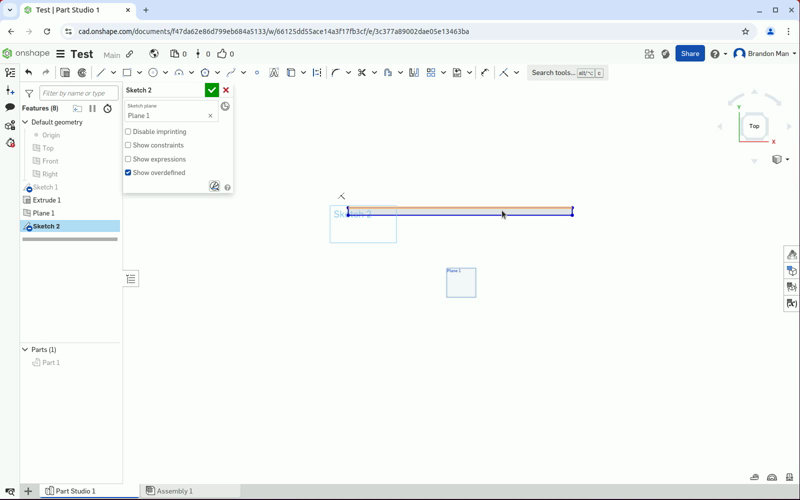
scroll(6)
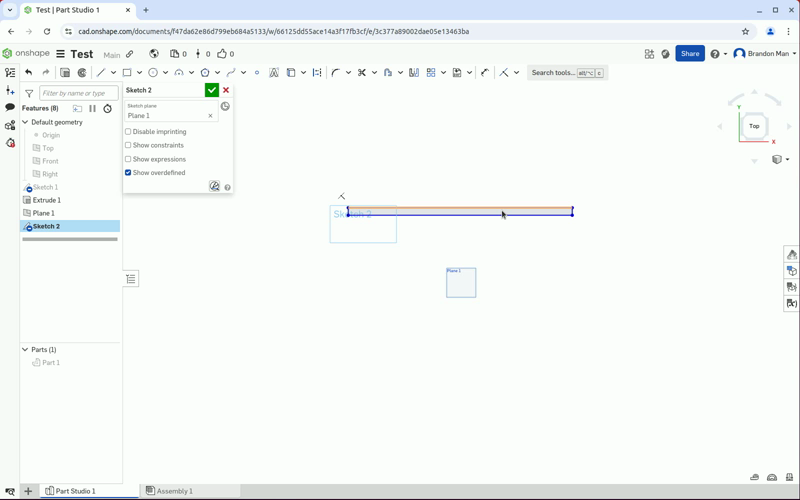
scroll(6)
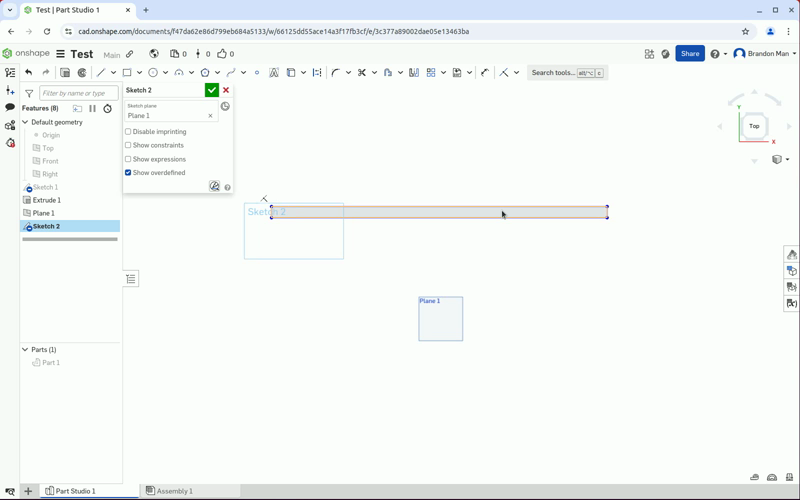
scroll(6)
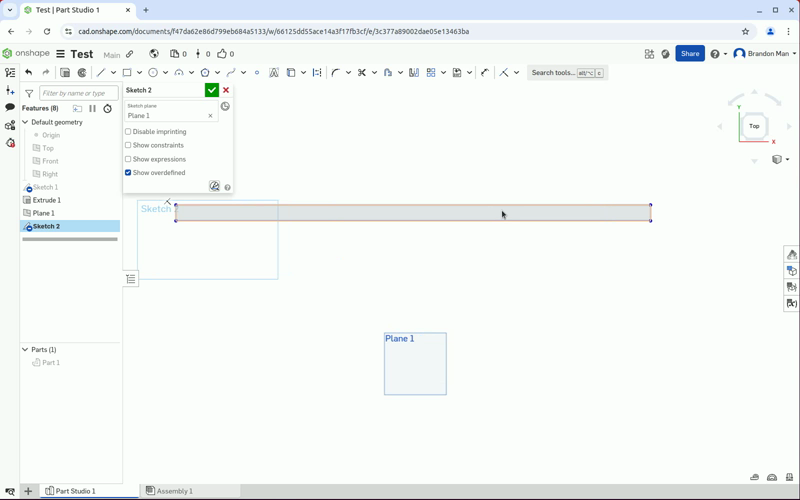
scroll(6)
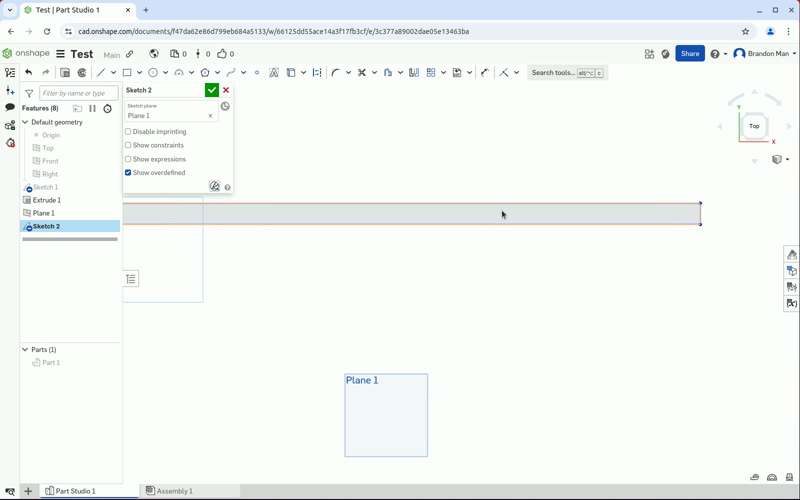
scroll(6)
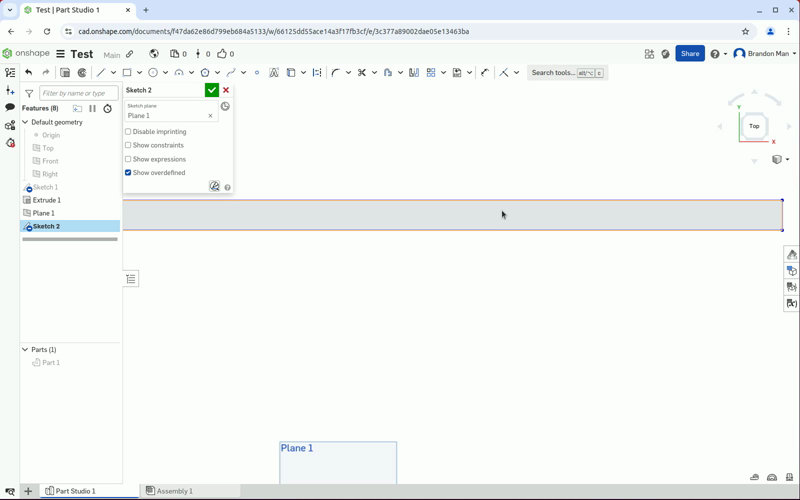
scroll(6)
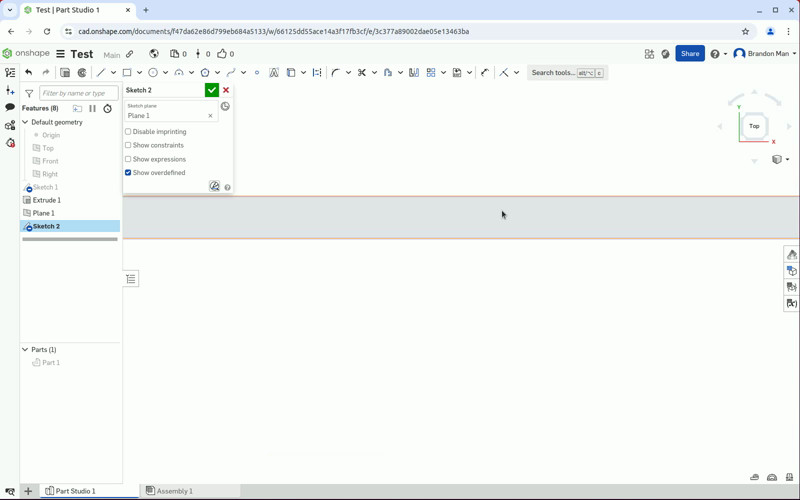
scroll(6)
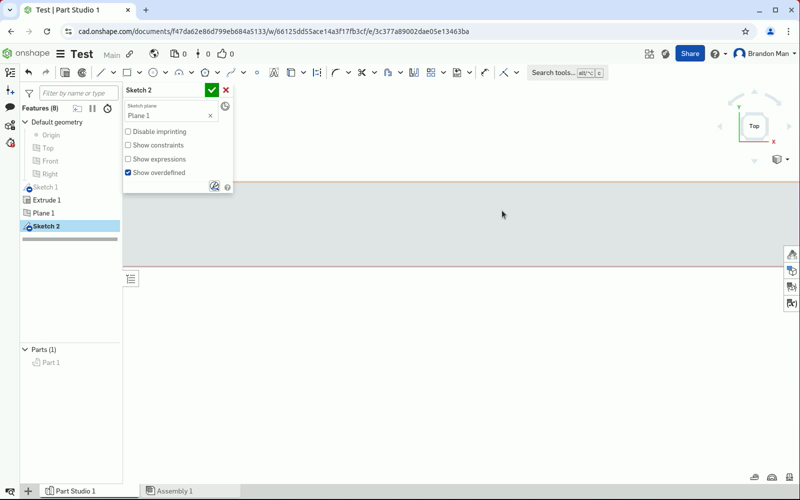
click(502, 210)
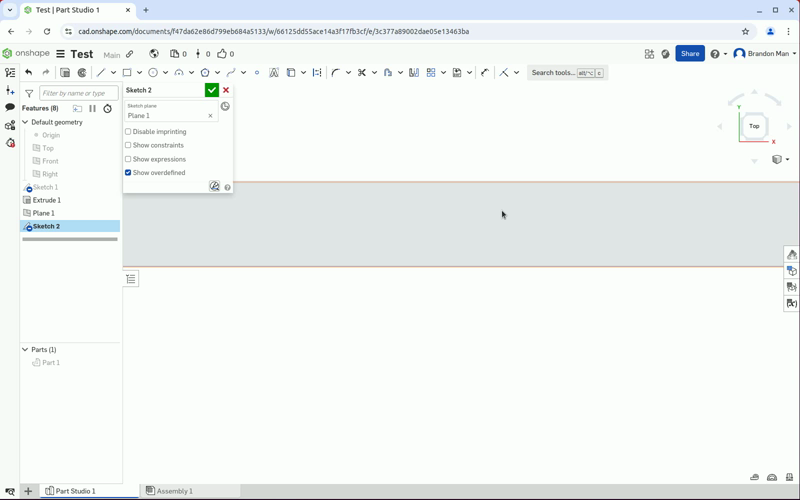
scroll(-6)
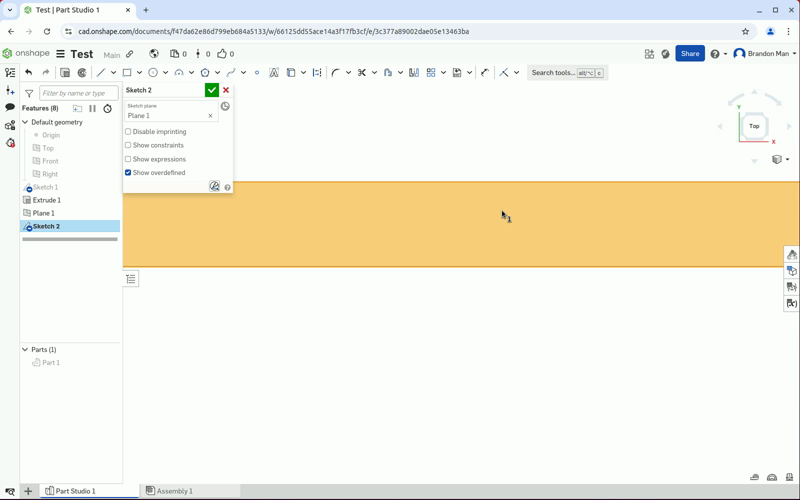
scroll(-6)
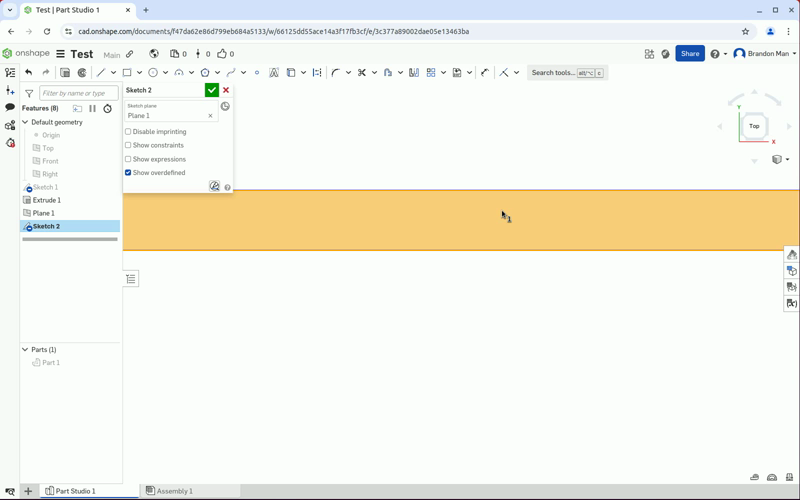
scroll(-6)
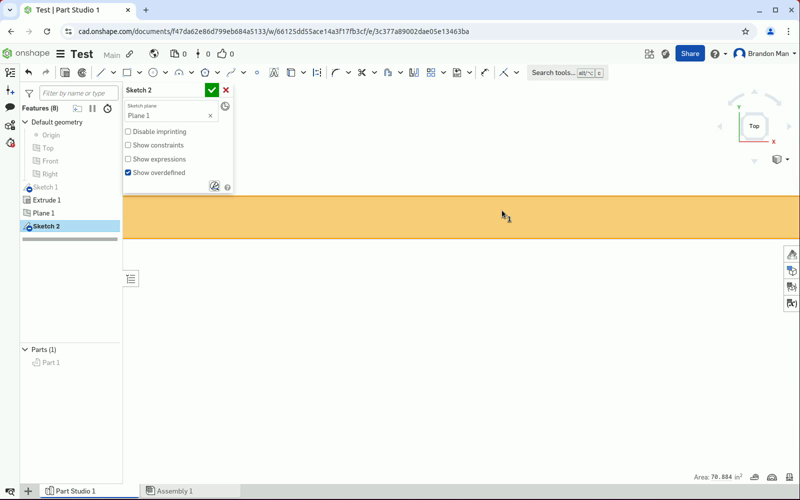
scroll(-6)
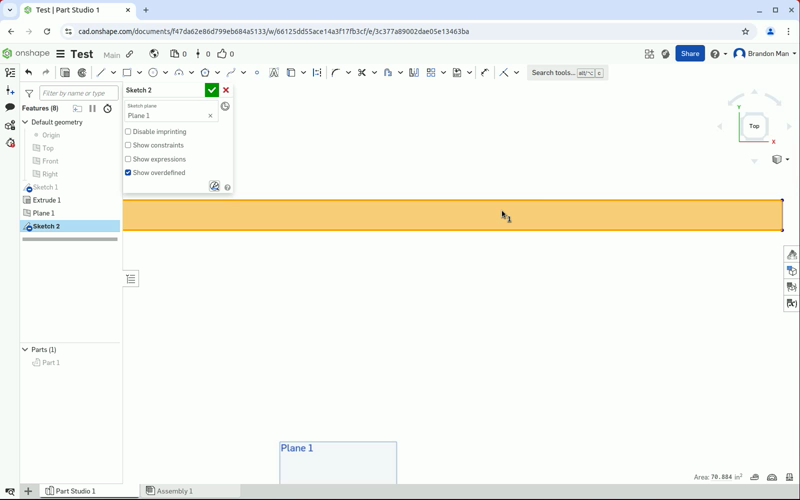
scroll(-6)
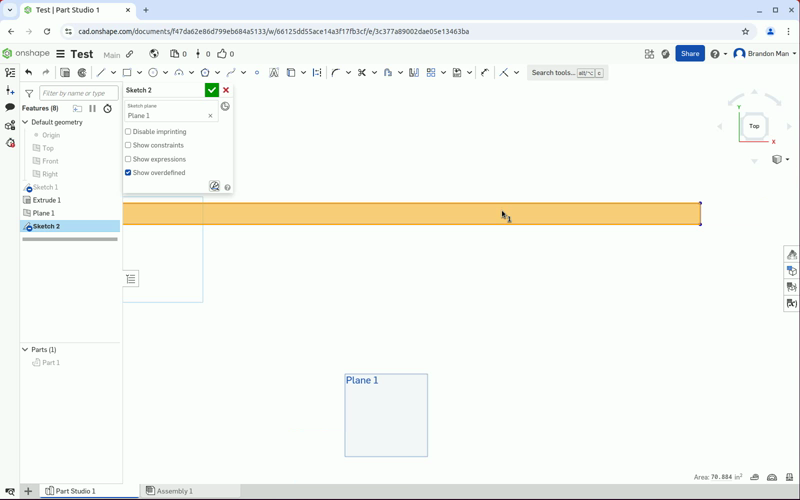
scroll(-6)
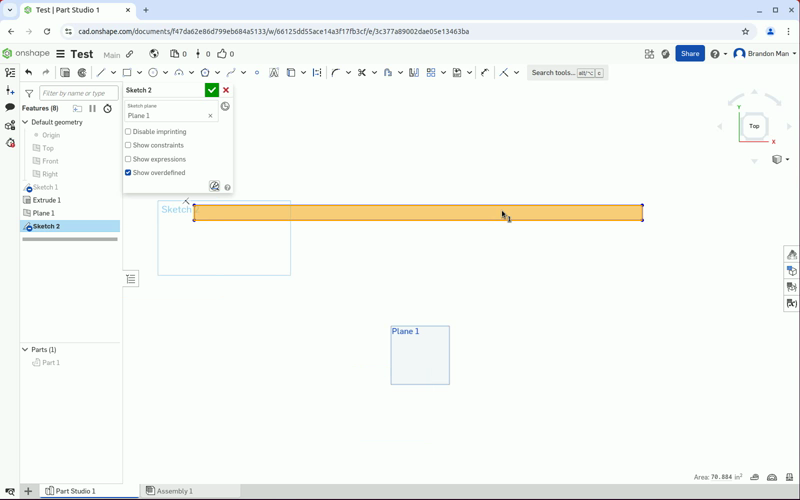
scroll(-6)
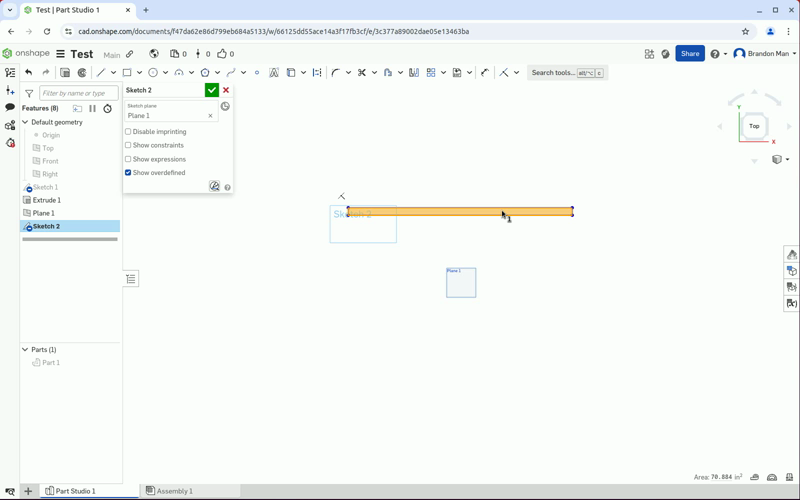
mouse_move(73, 352)
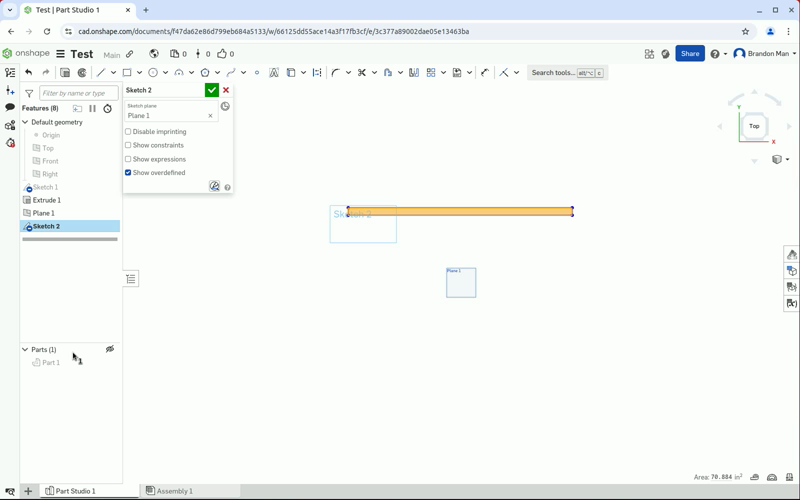
key(shift+y)
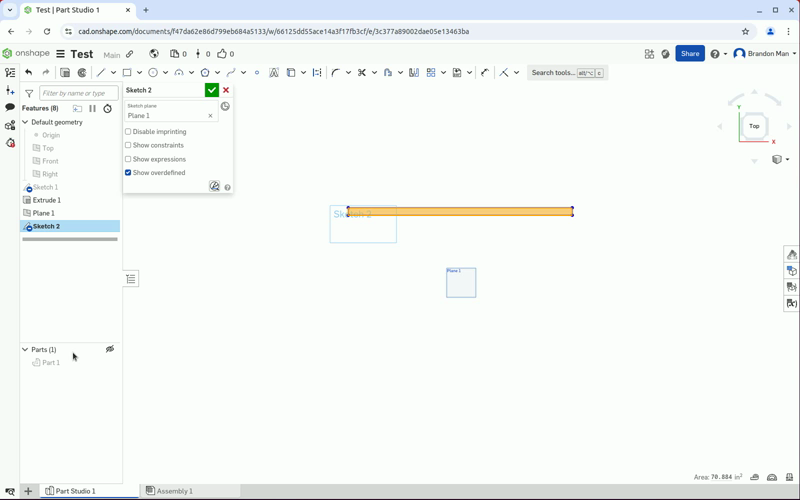
key(shift+e)
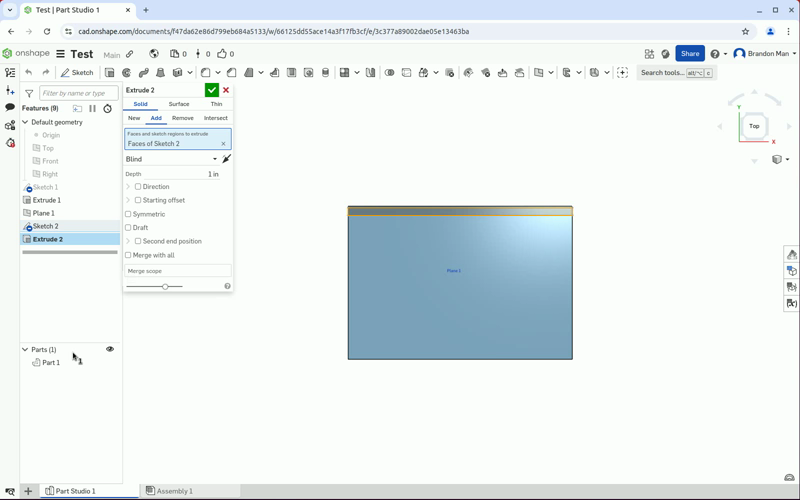
mouse_move(143, 106)
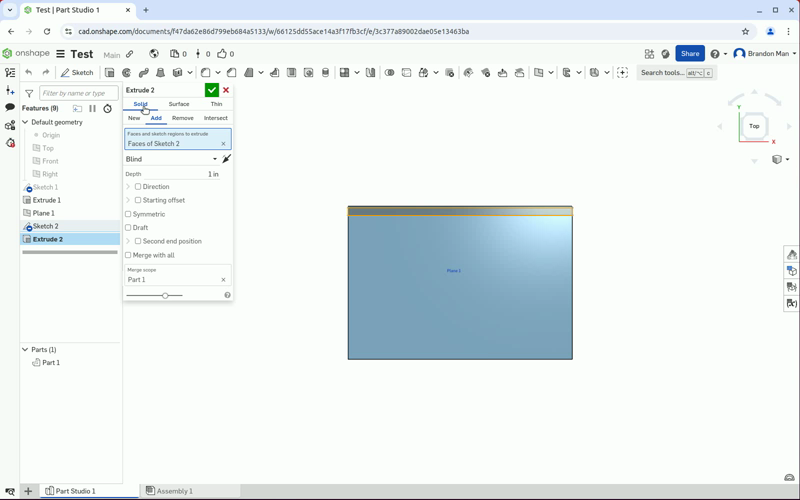
click(143, 106)
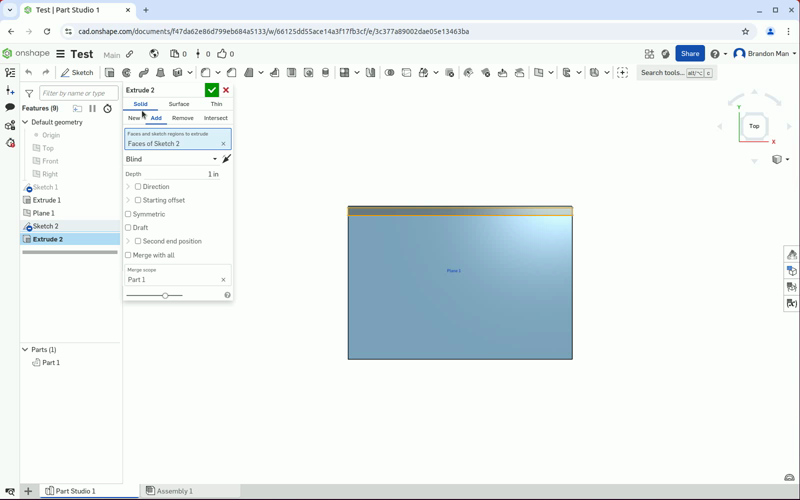
mouse_move(137, 120)
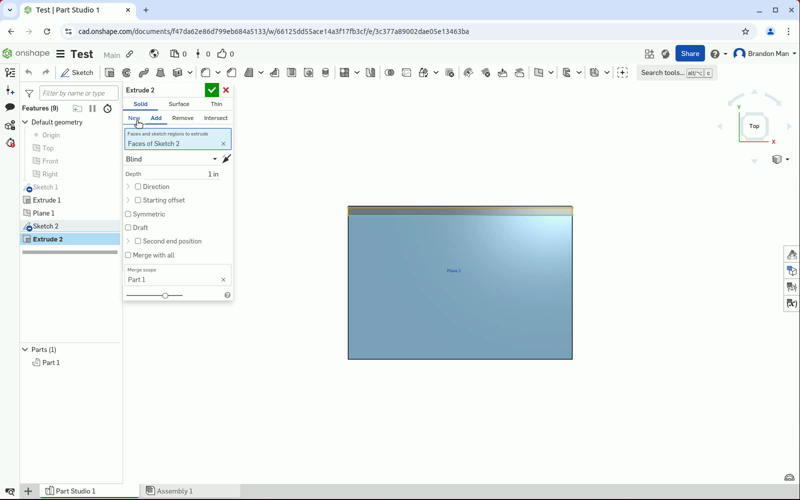
click(137, 120)
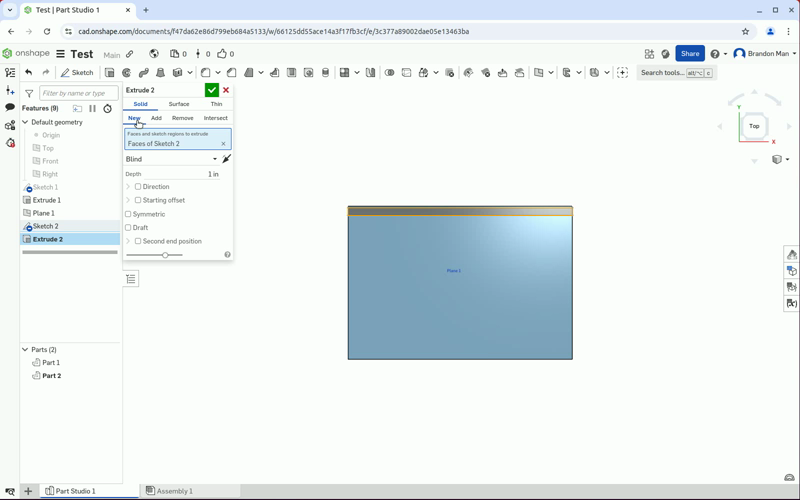
key(tab, 4)
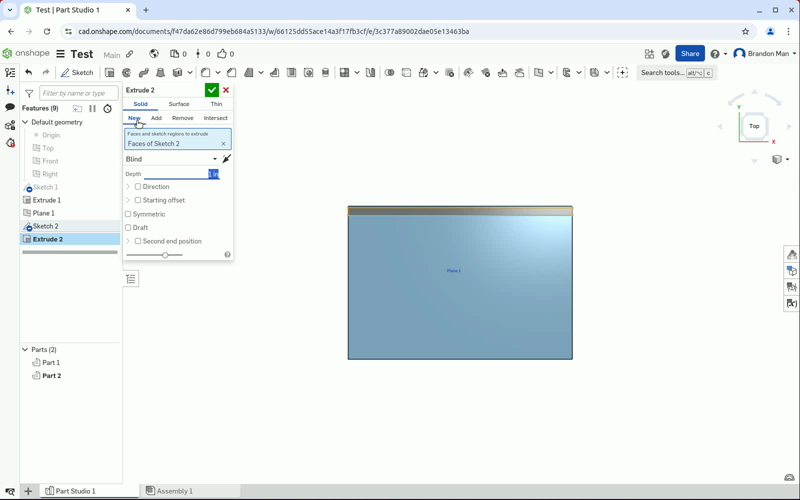
text(10.591)
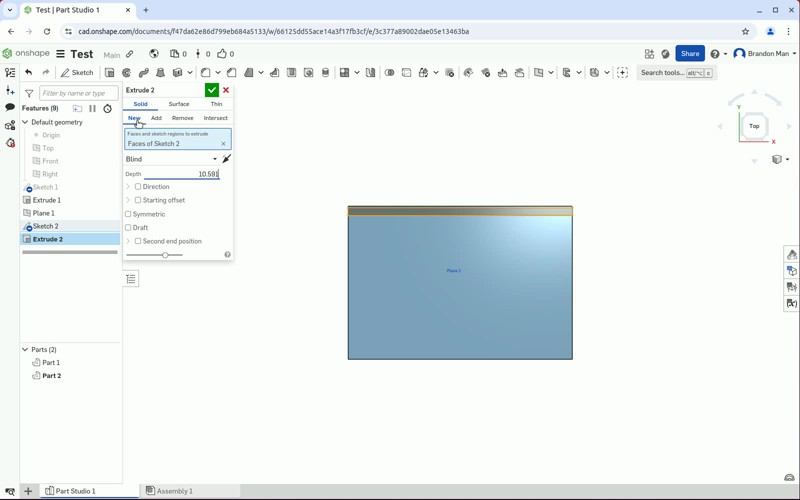
key(enter)
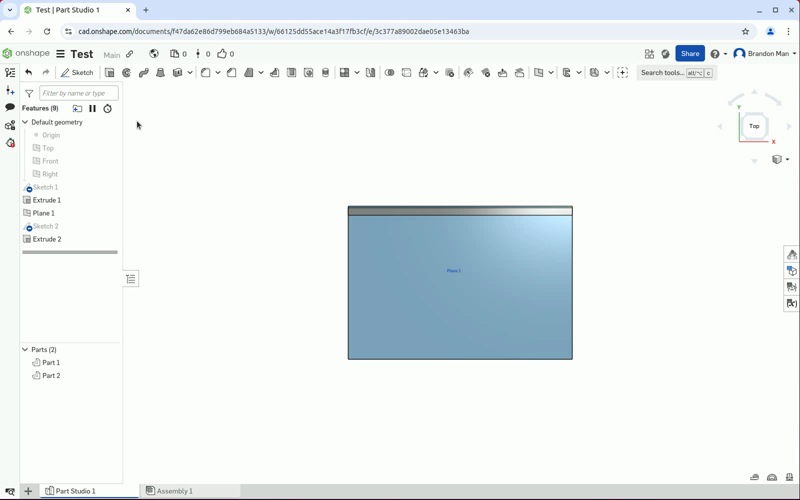
key(shift+h)
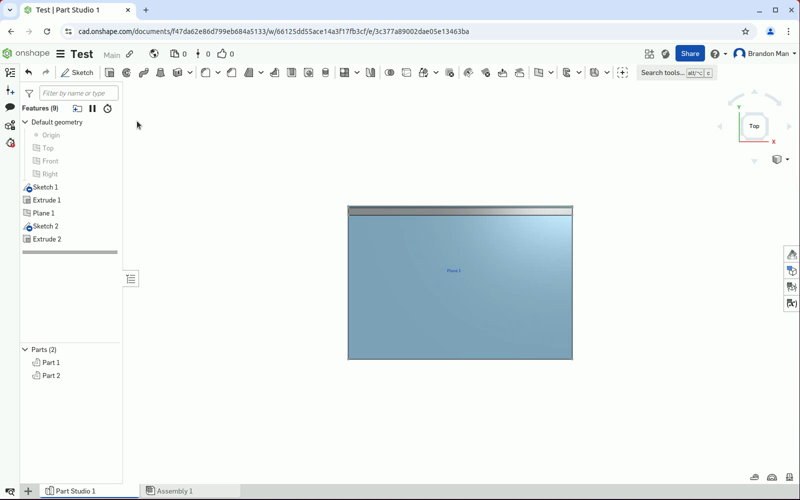
key(shift+h)
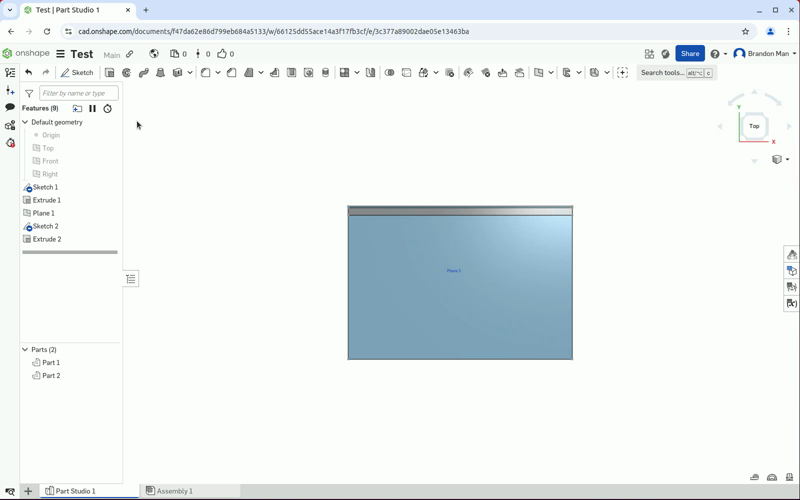
key(shift+7)
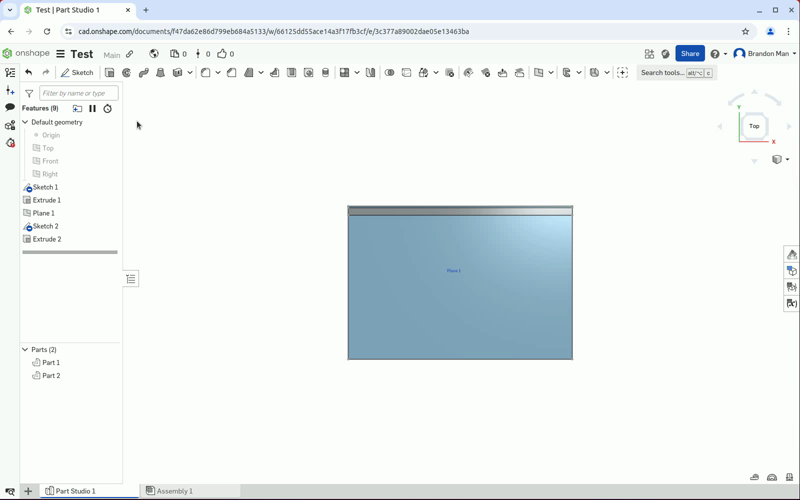
key(up, 3)
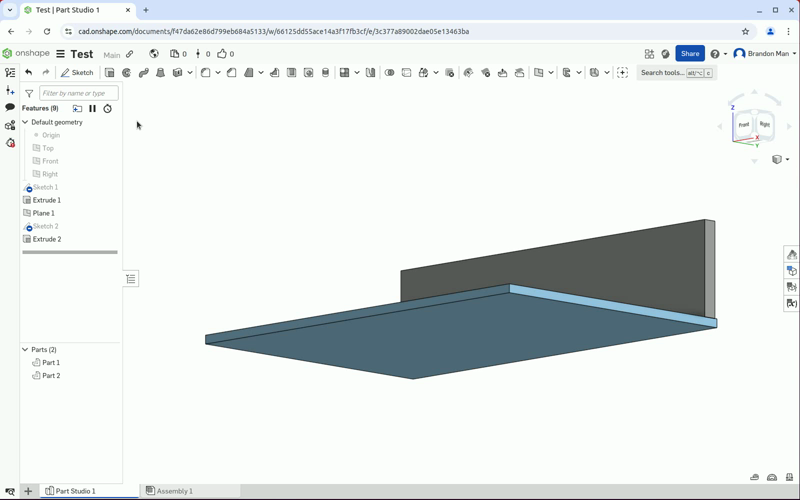
key(left, 3)
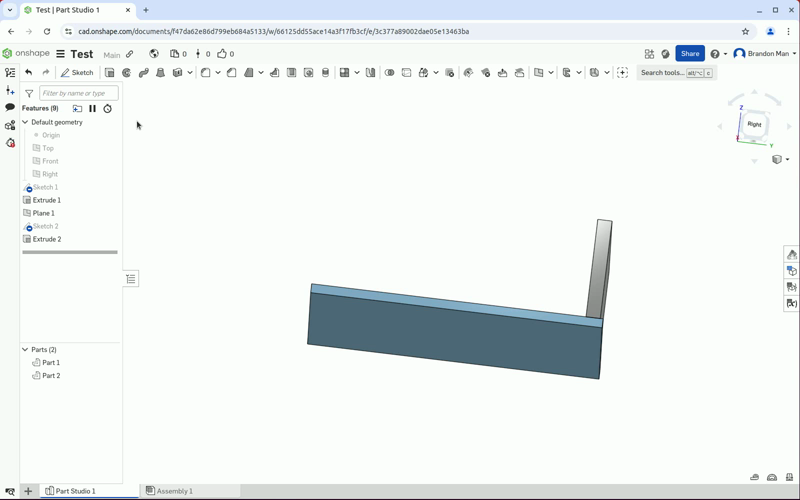
key(right, 3)
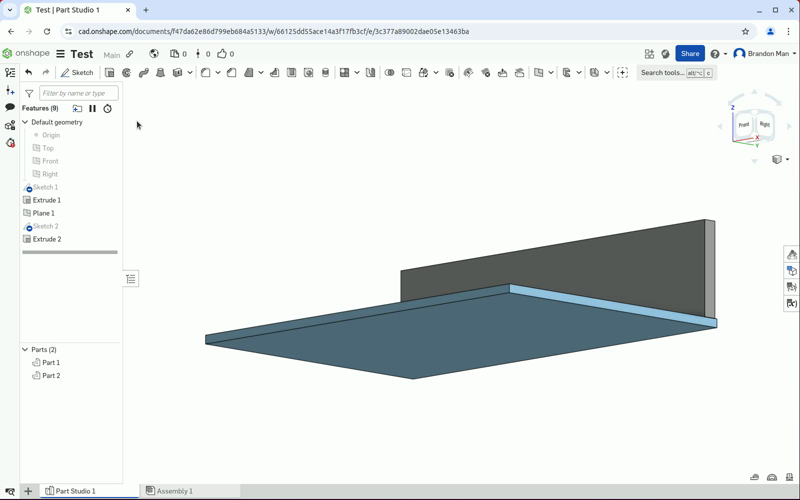
key(down, 3)
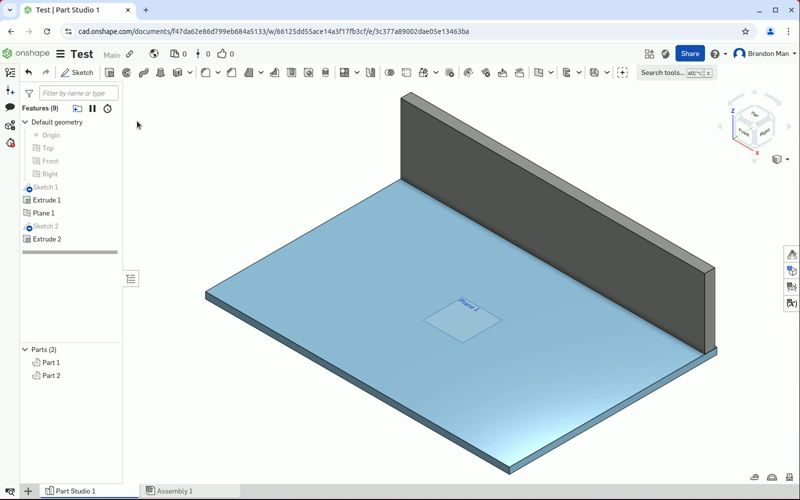
mouse_move(73, 189)
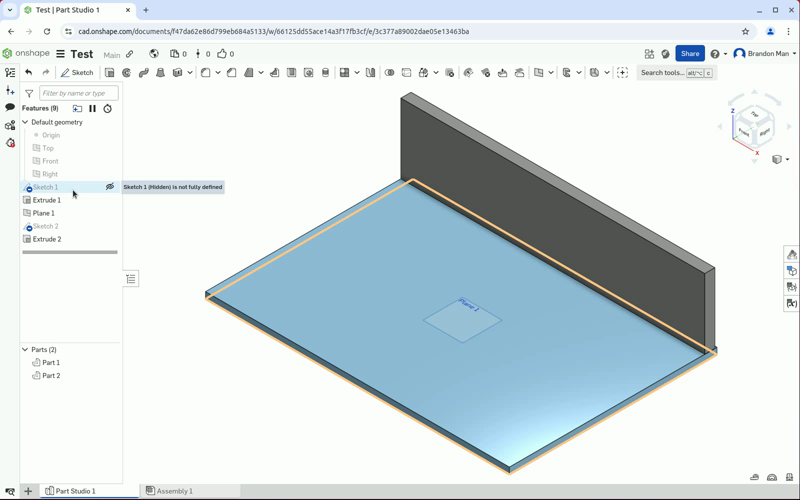
click(73, 189)